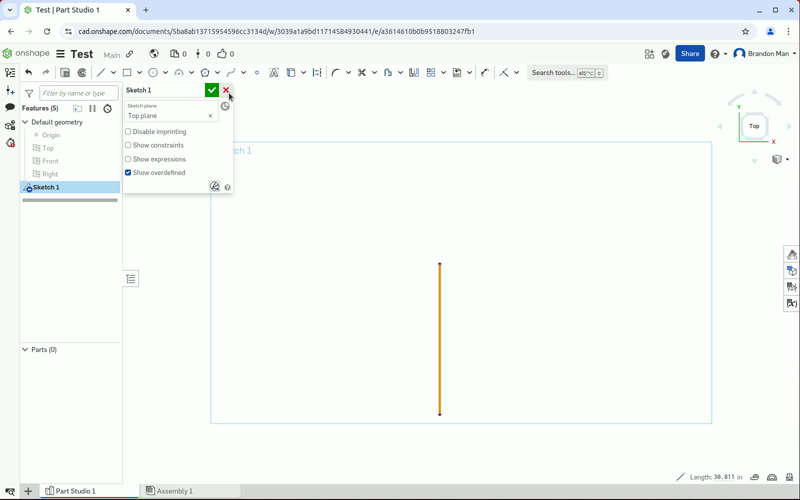
key(shift+h)
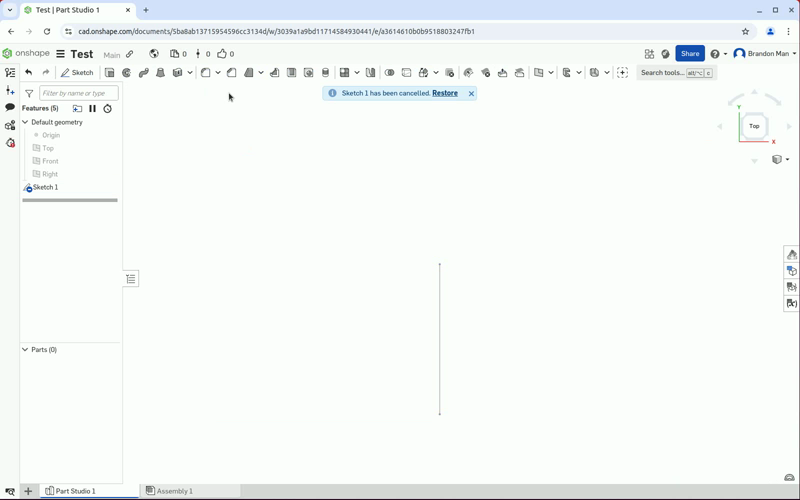
key(shift+s)
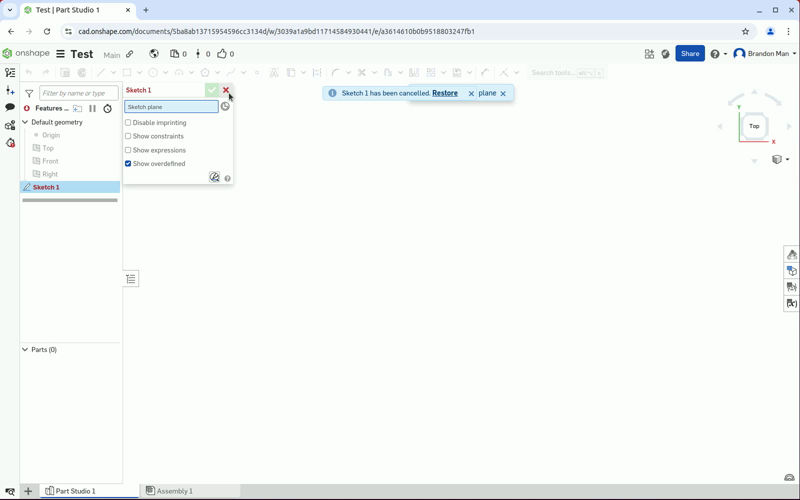
mouse_move(73, 150)
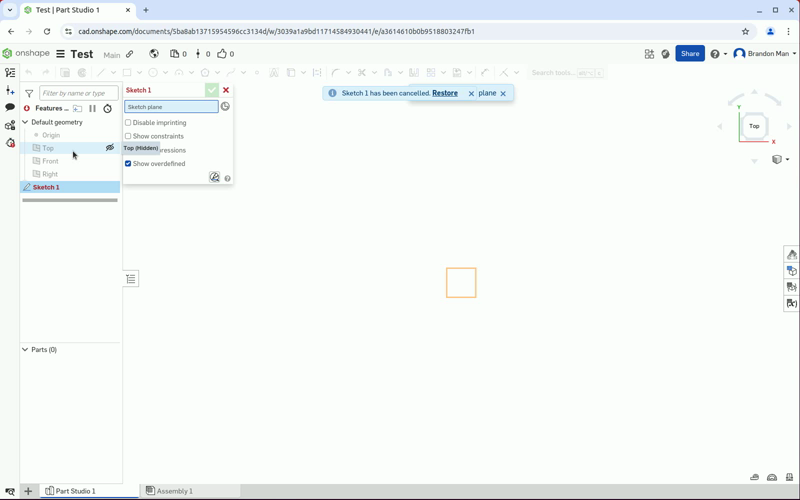
click(73, 150)
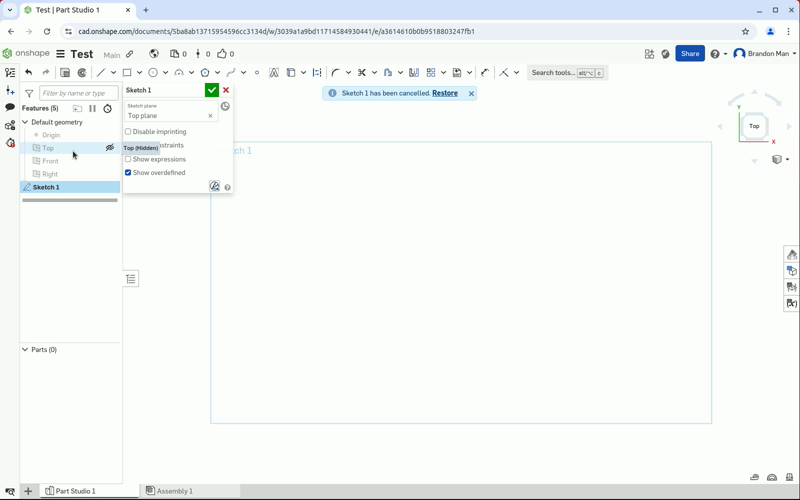
mouse_move(73, 352)
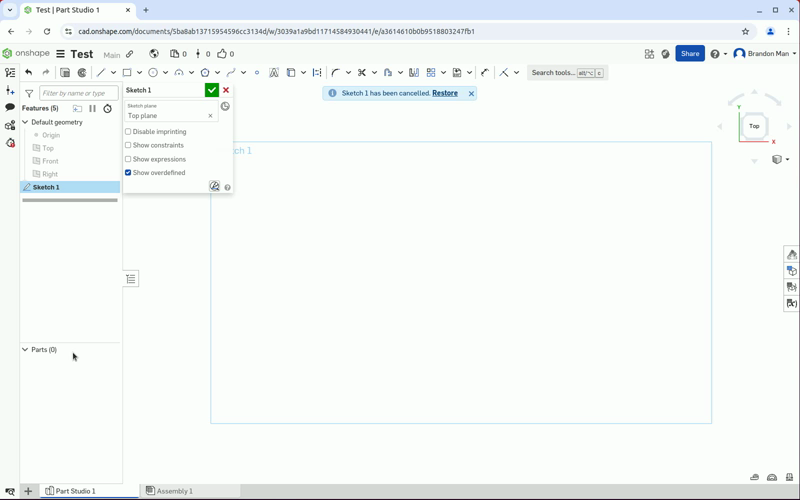
key(y)
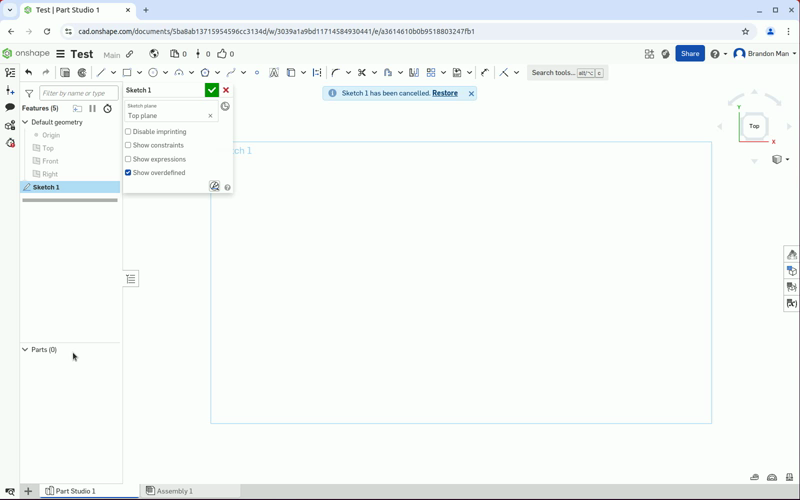
key(l)
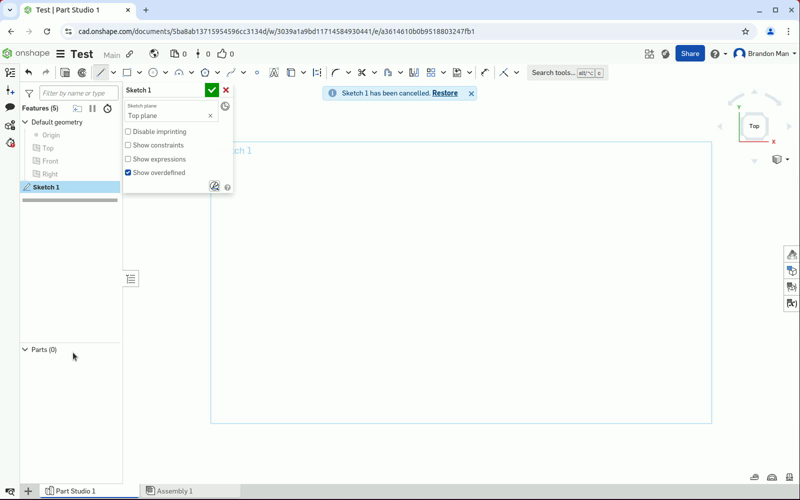
key_down(shift)
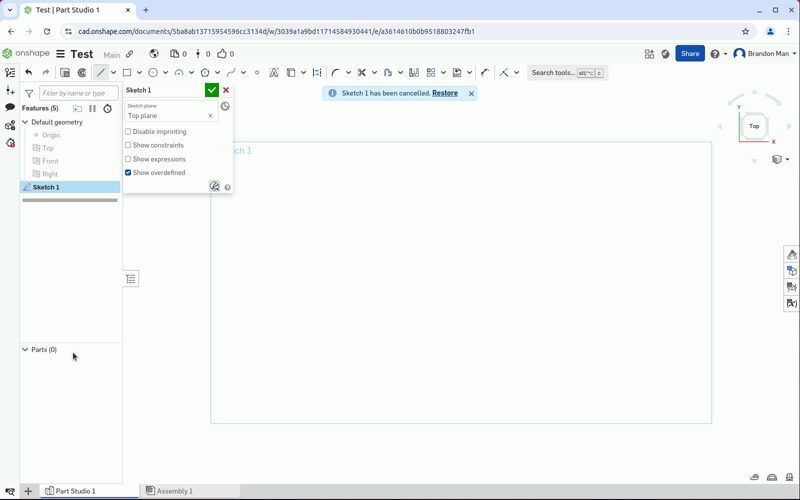
mouse_move(460, 282)
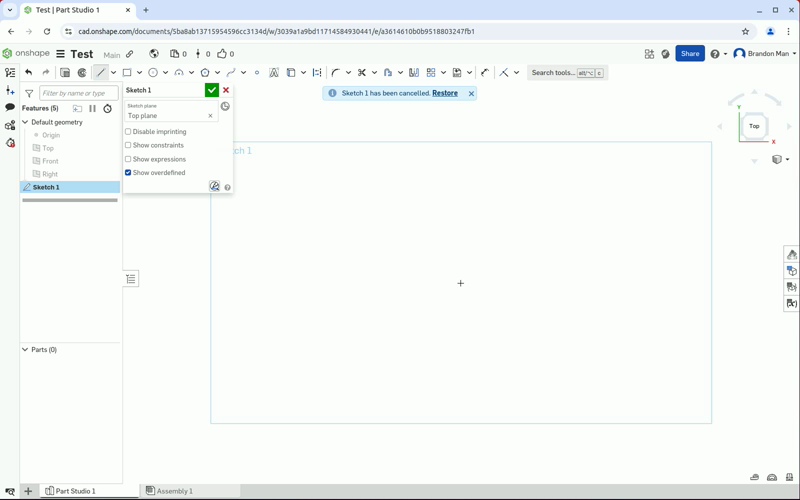
click(460, 282)
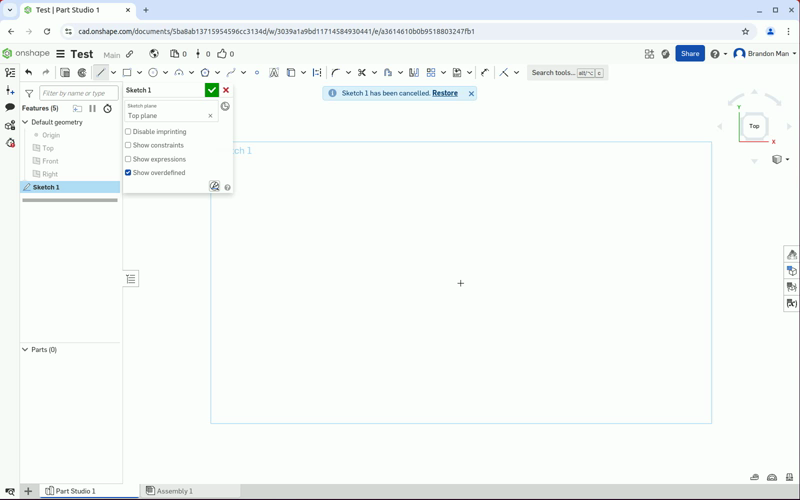
key_up(shift)
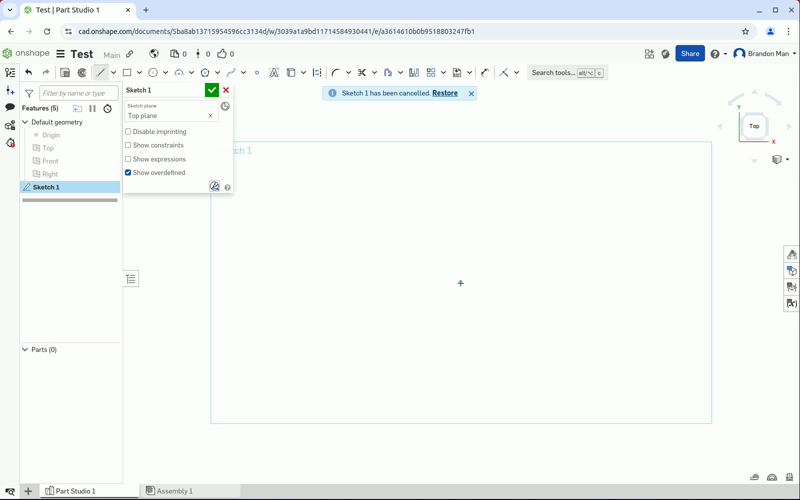
key_down(shift)
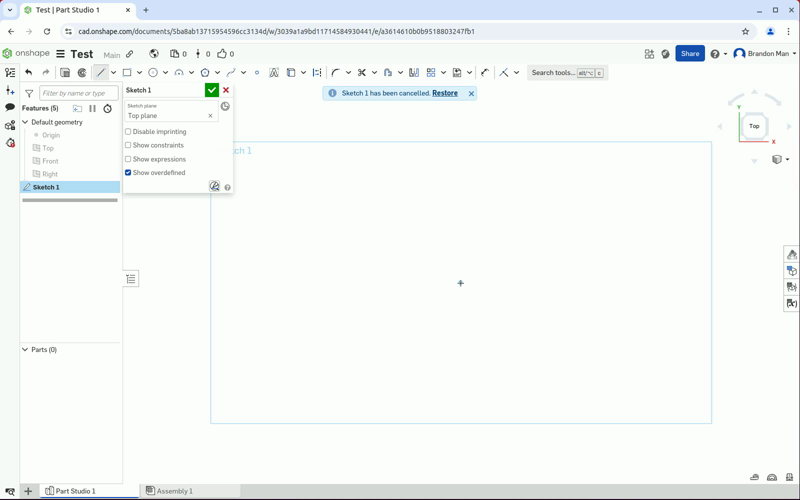
mouse_move(490, 282)
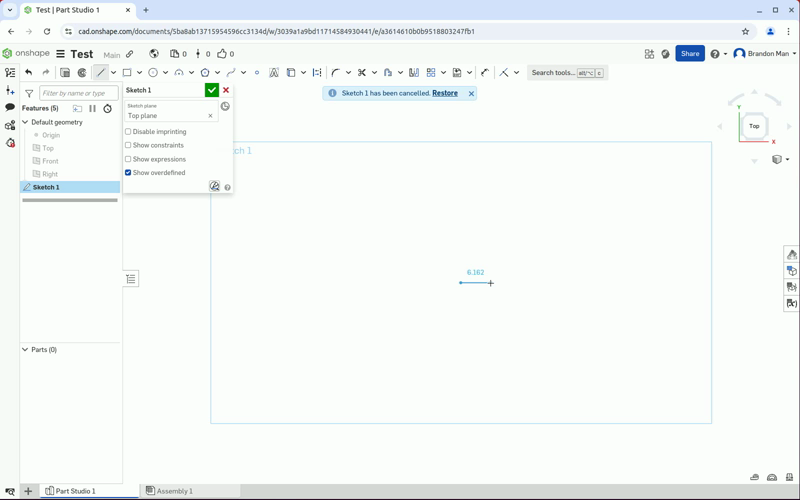
mouse_move(478, 282)
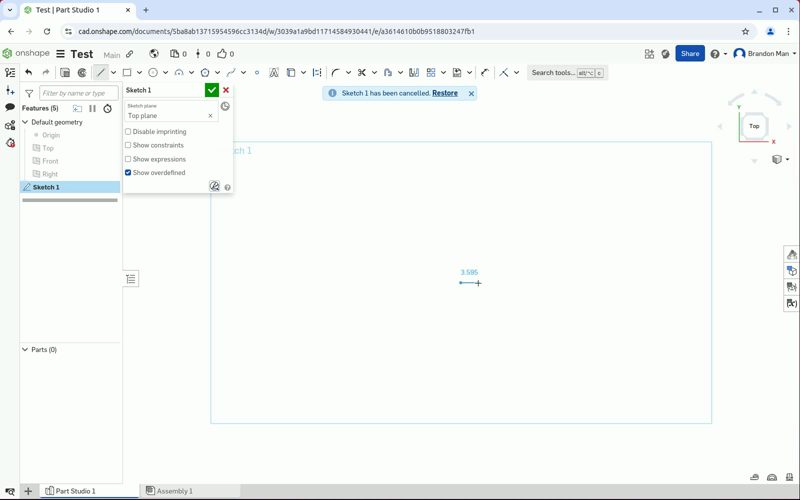
click(478, 282)
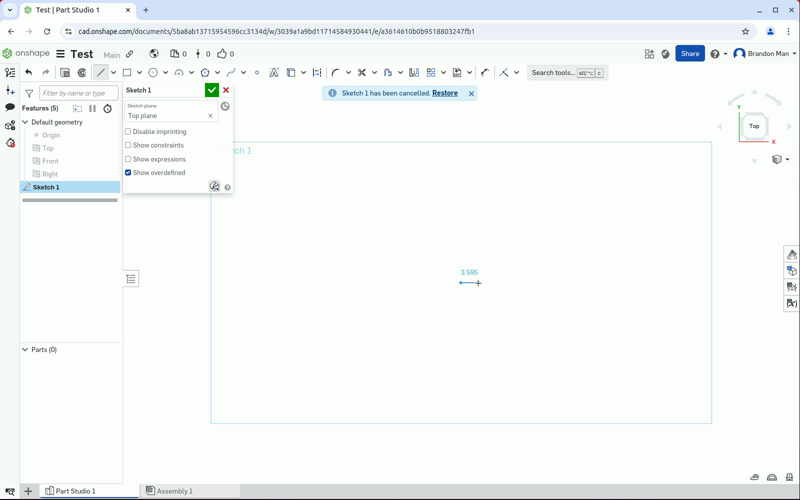
key_up(shift)
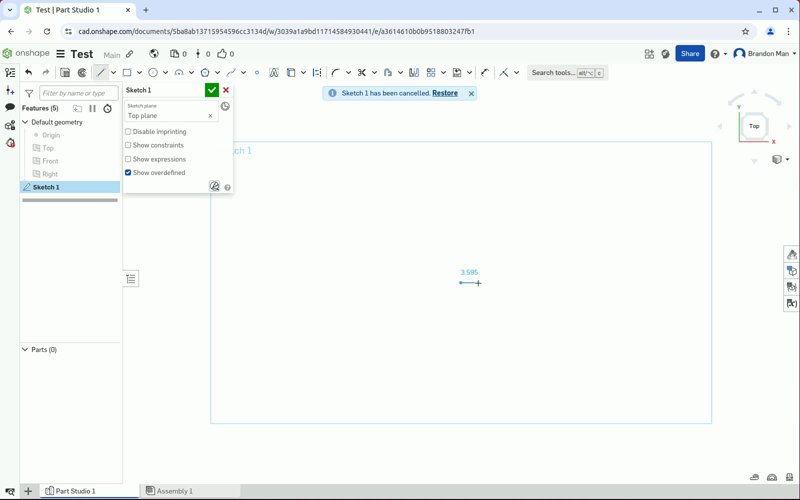
key(esc)
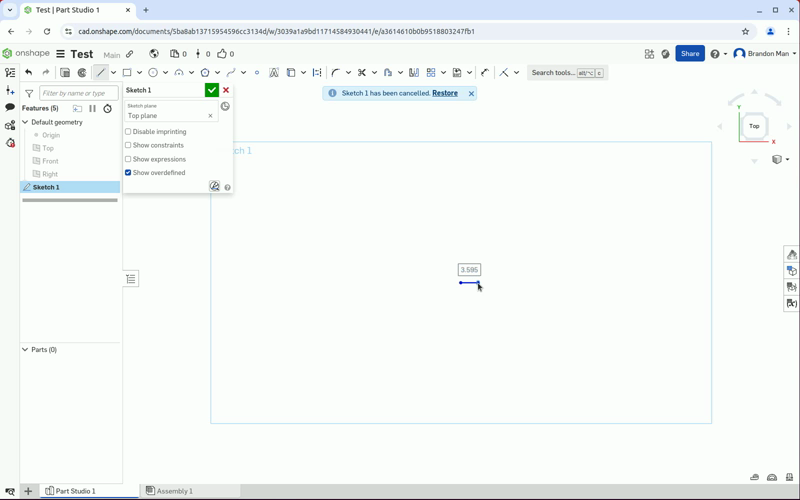
key(a)
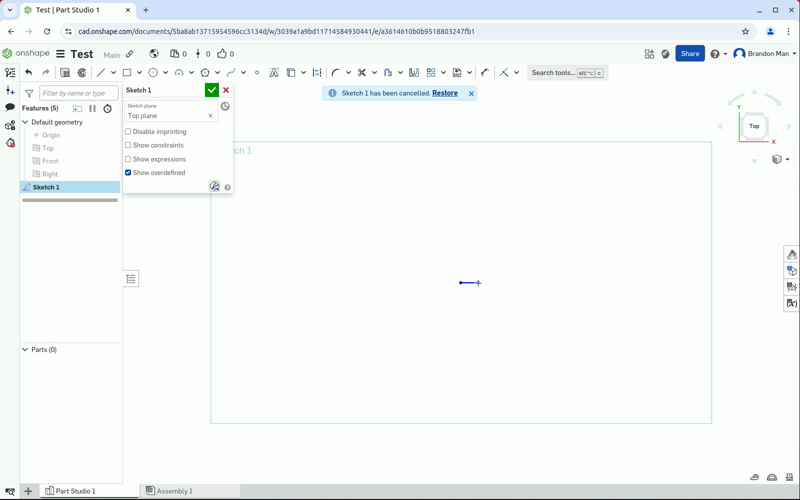
mouse_move(478, 282)
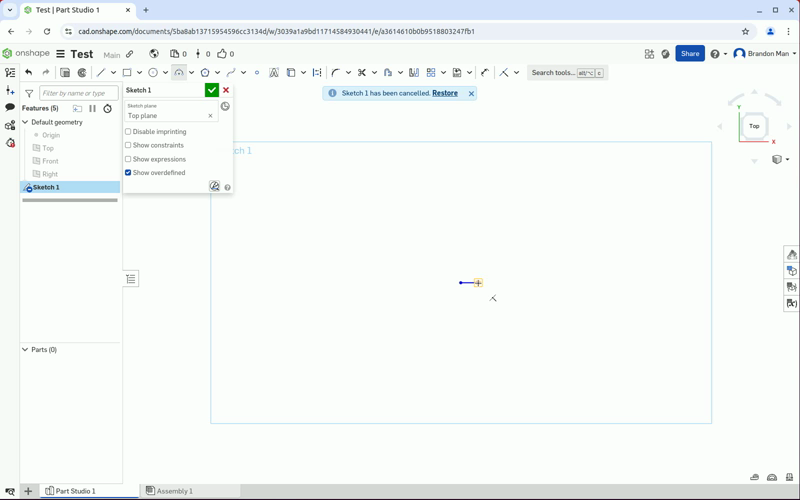
click(478, 282)
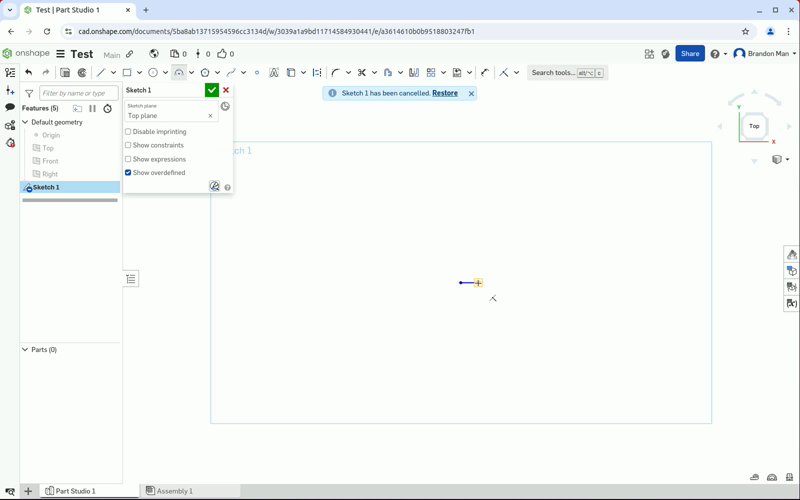
key_down(shift)
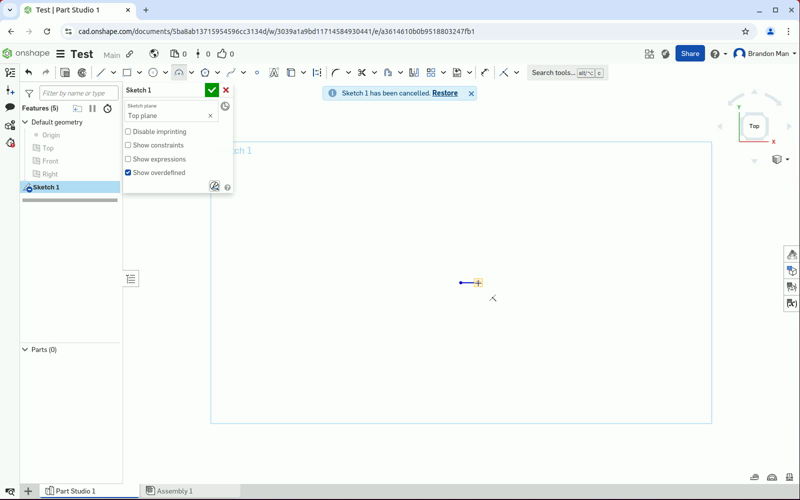
mouse_move(460, 265)
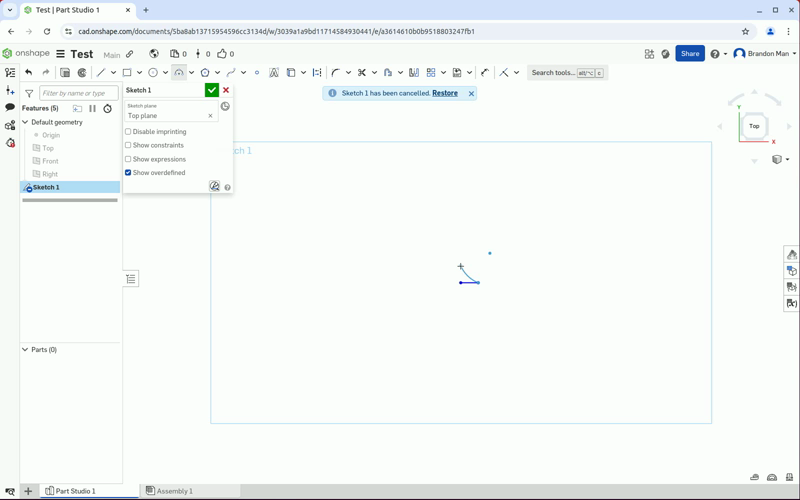
click(460, 265)
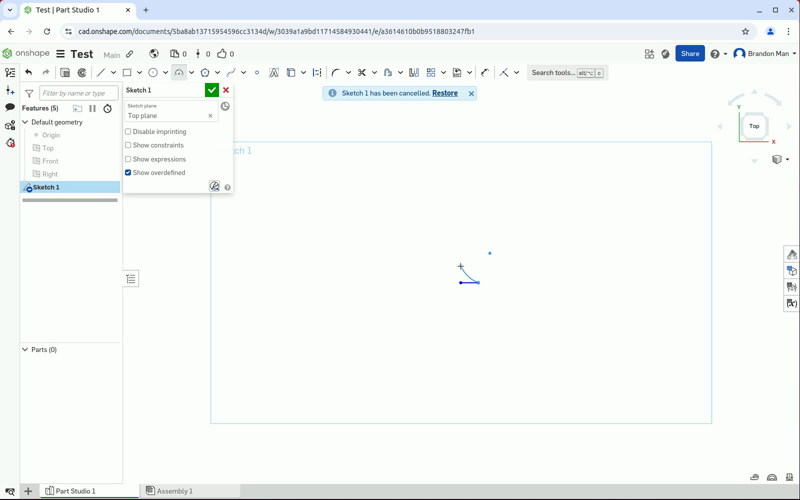
mouse_move(448, 295)
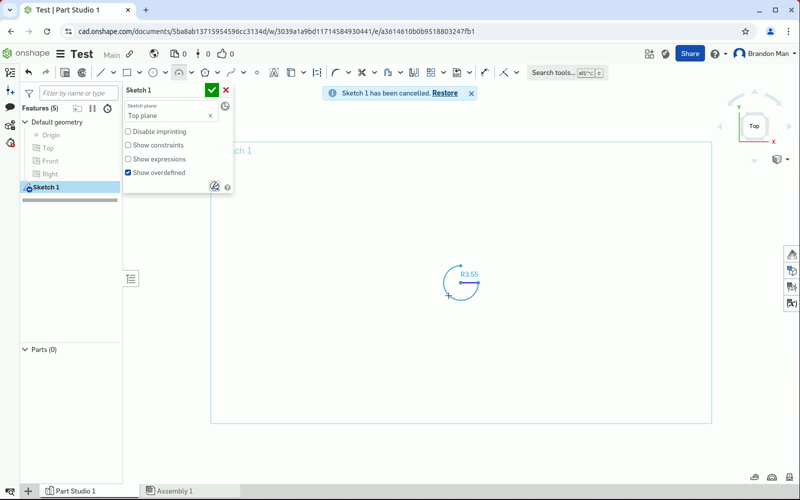
click(448, 295)
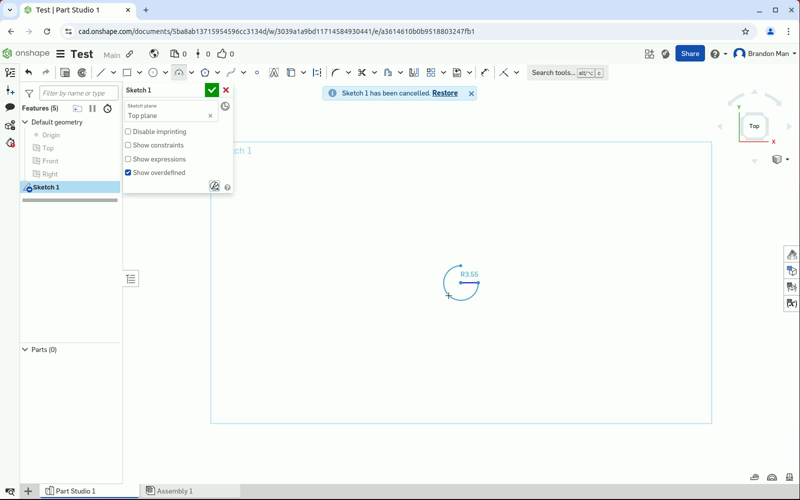
key_up(shift)
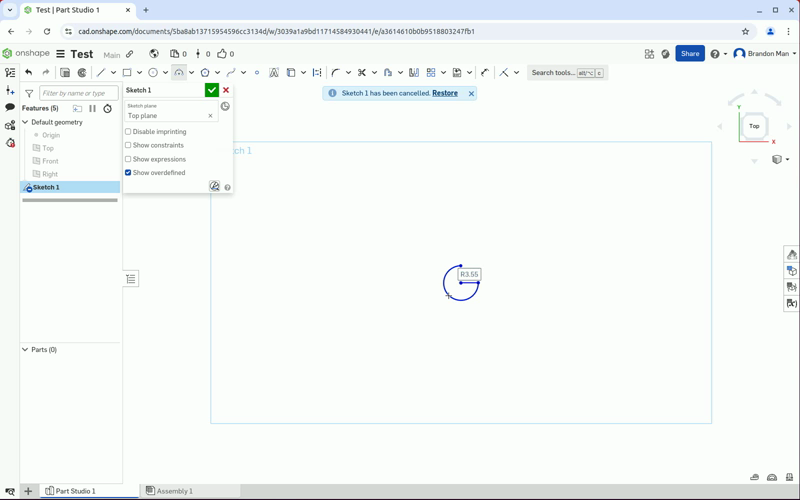
key(esc)
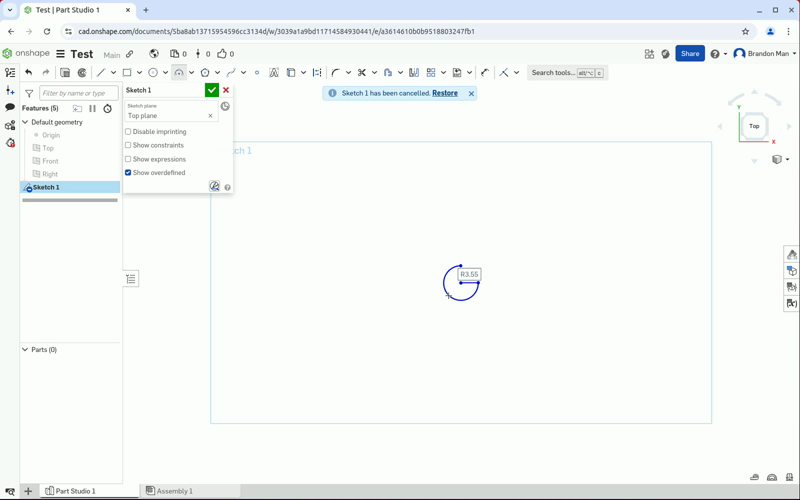
key(l)
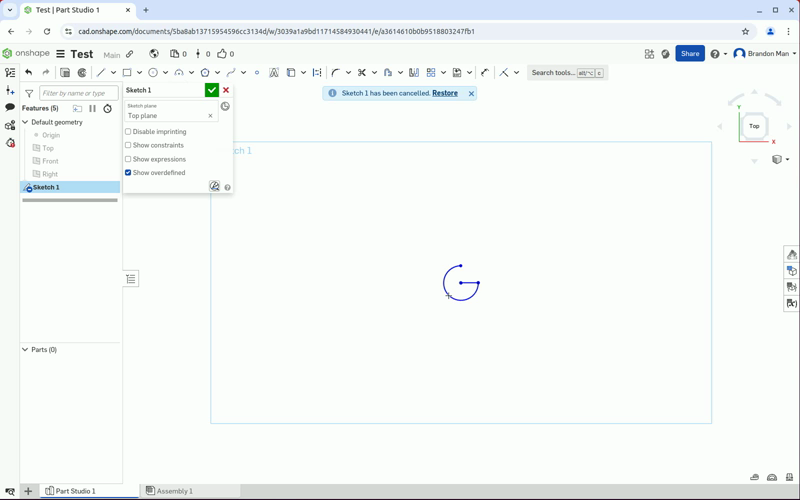
mouse_move(460, 265)
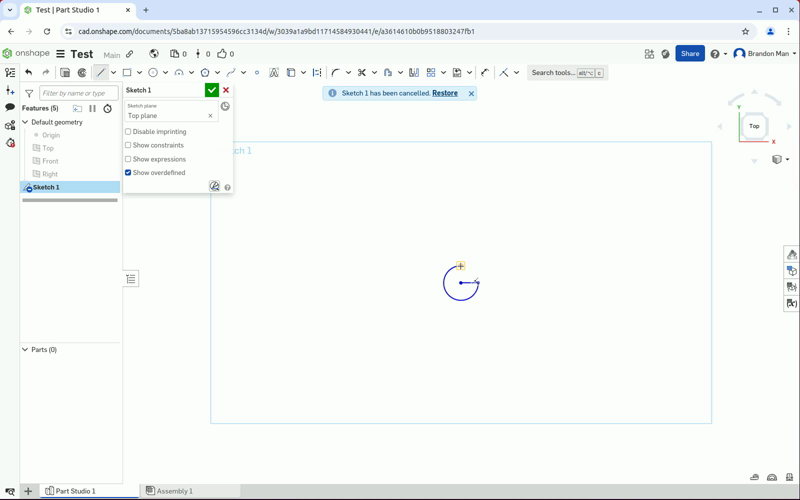
click(460, 265)
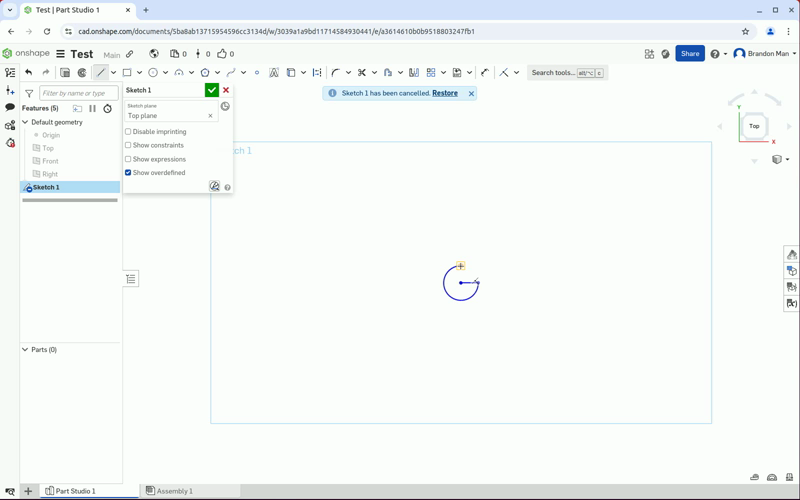
mouse_move(490, 265)
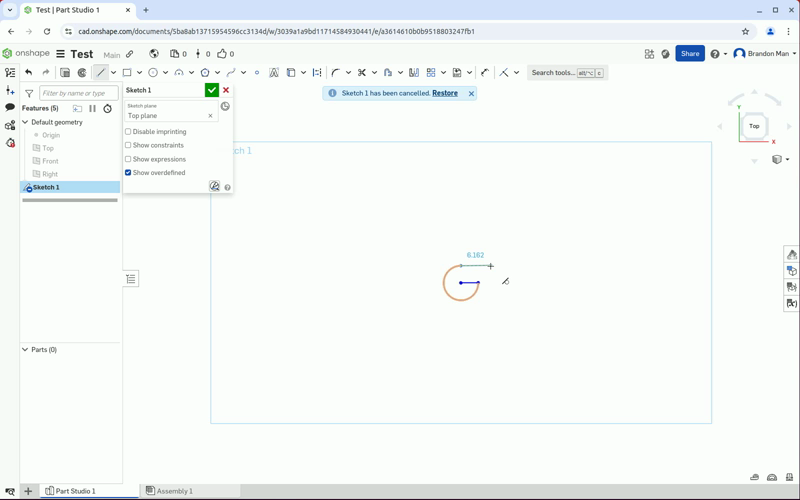
key_down(shift)
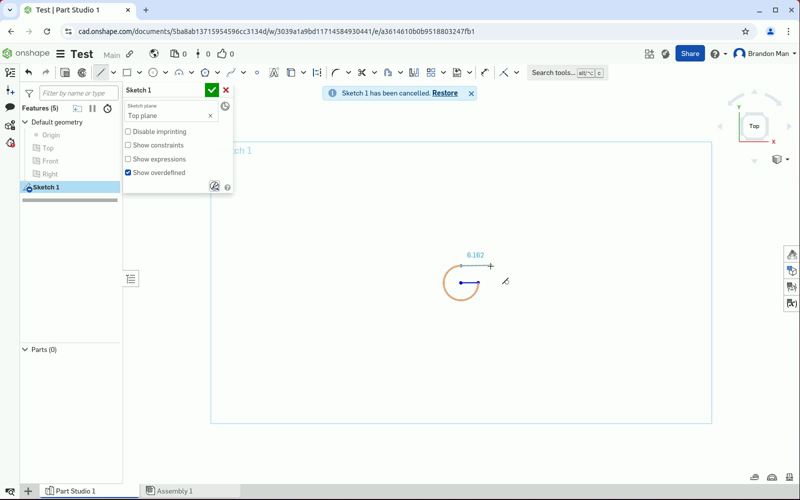
mouse_move(460, 282)
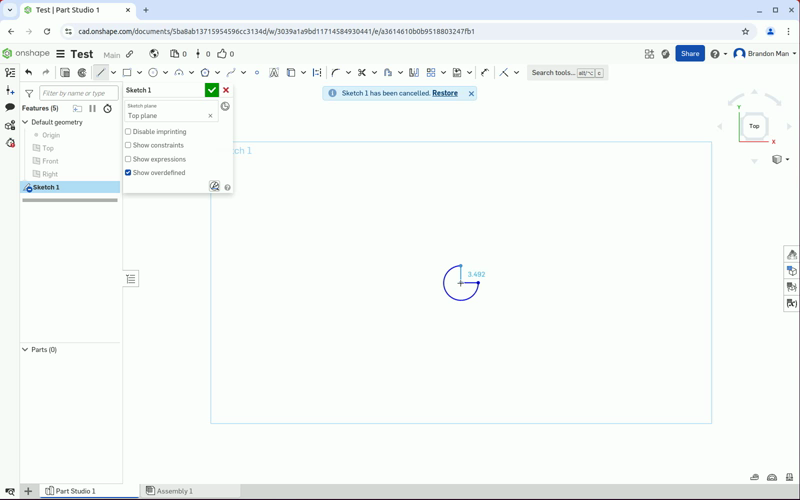
key_up(shift)
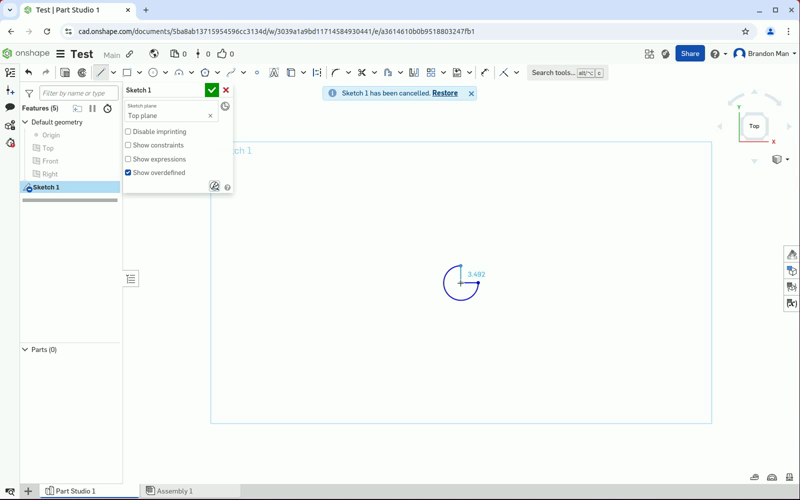
click(460, 282)
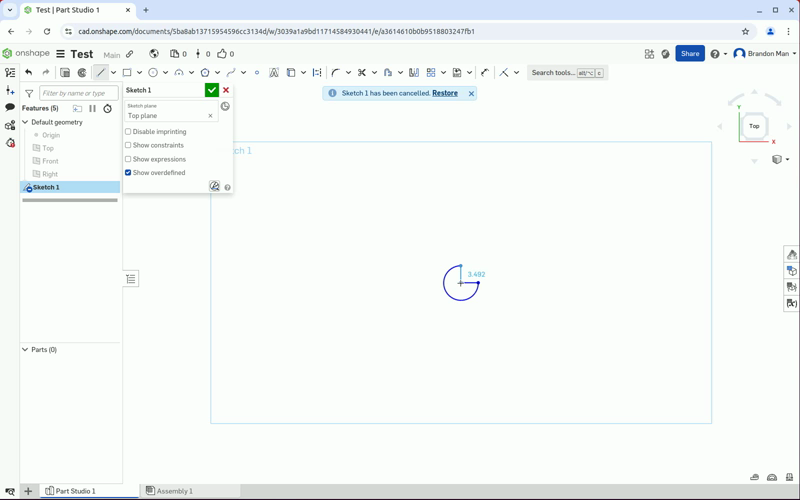
key(esc)
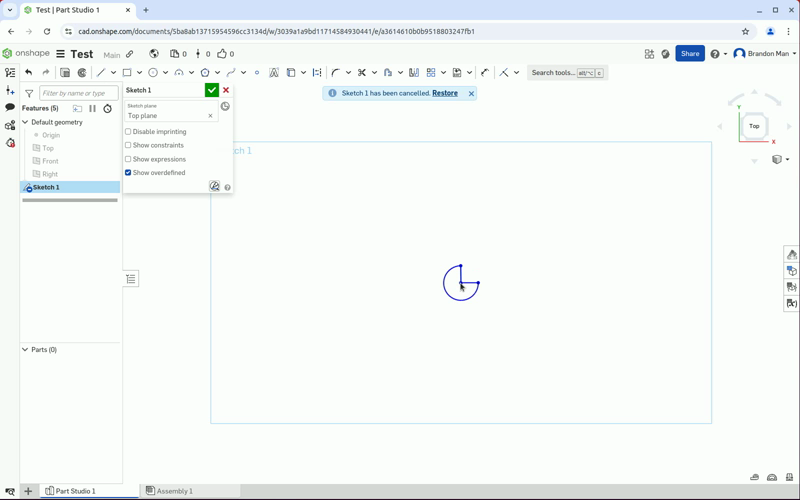
mouse_move(458, 284)
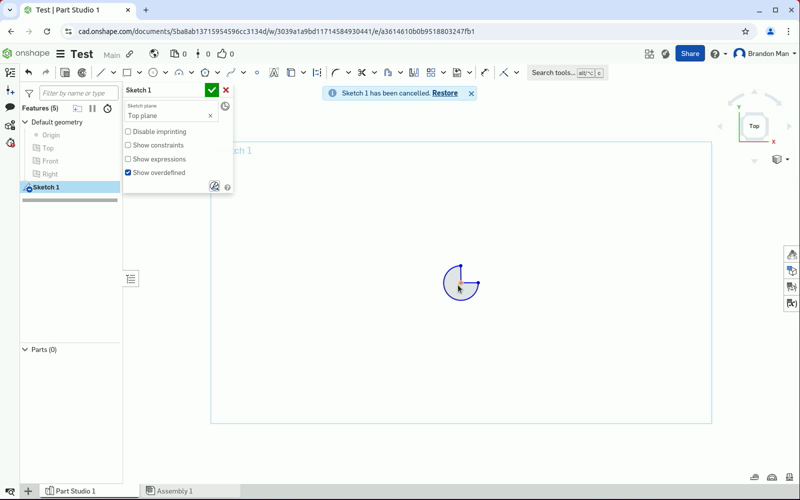
scroll(6)
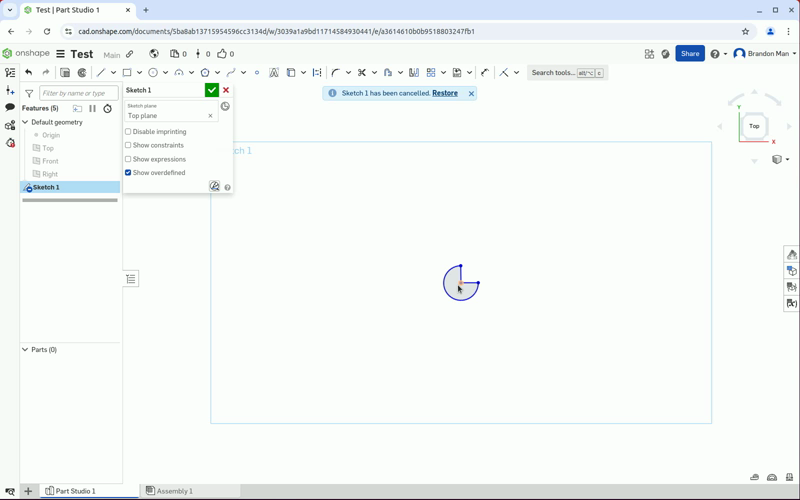
scroll(6)
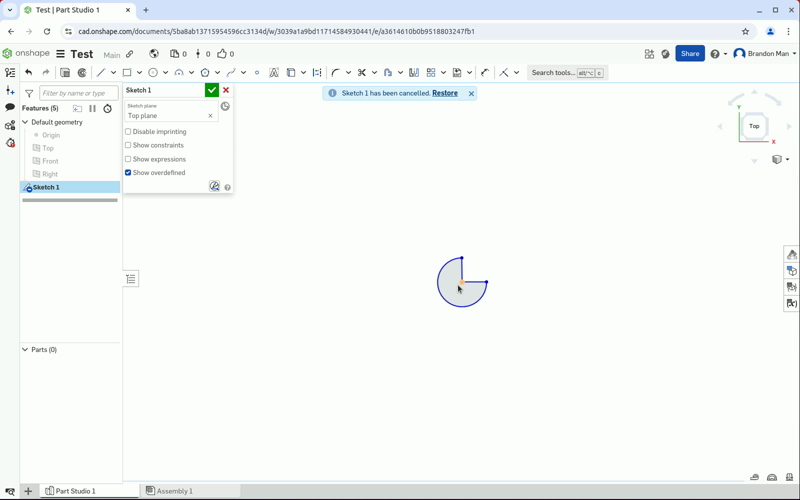
scroll(6)
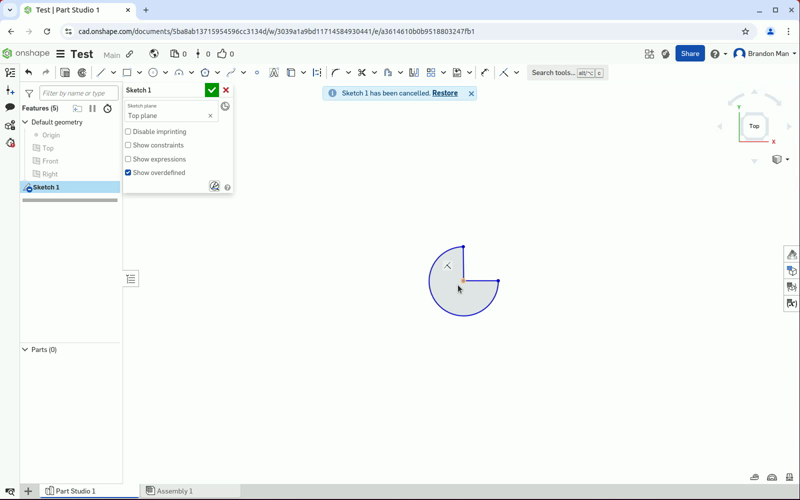
scroll(6)
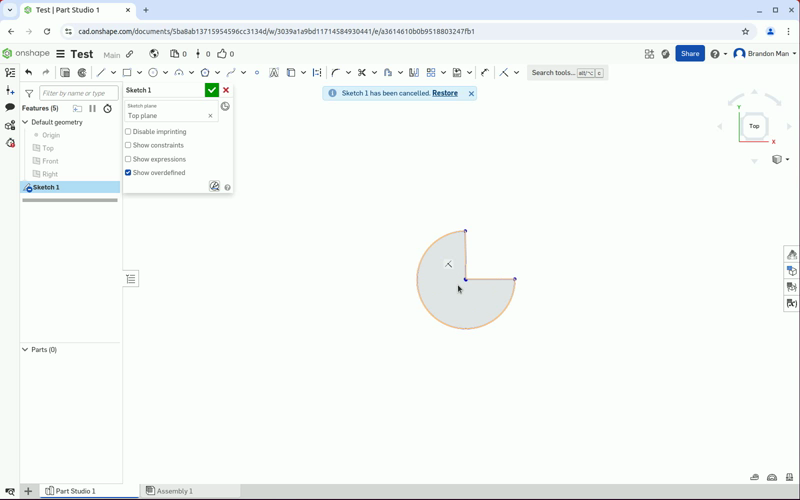
scroll(6)
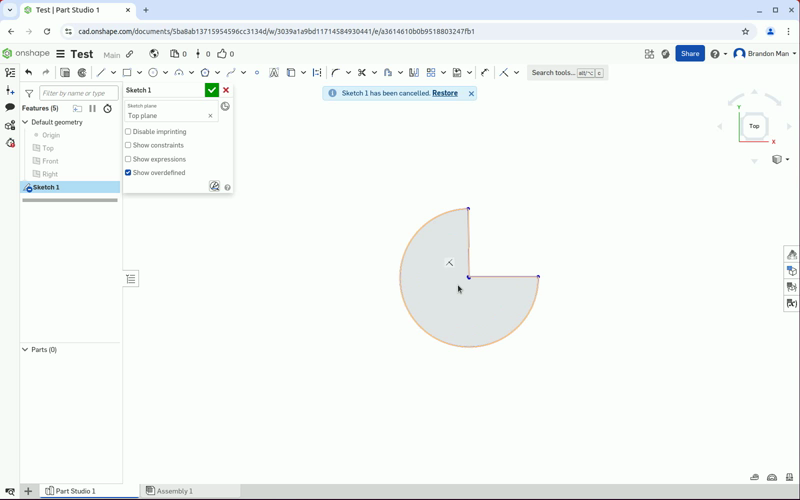
scroll(6)
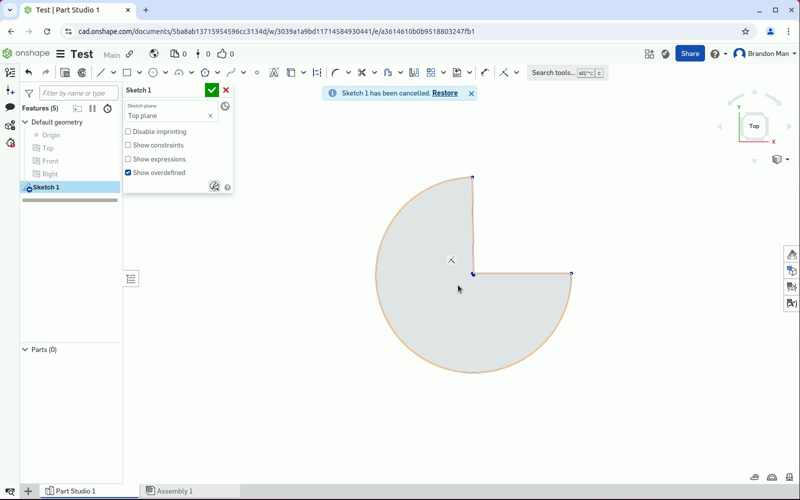
scroll(6)
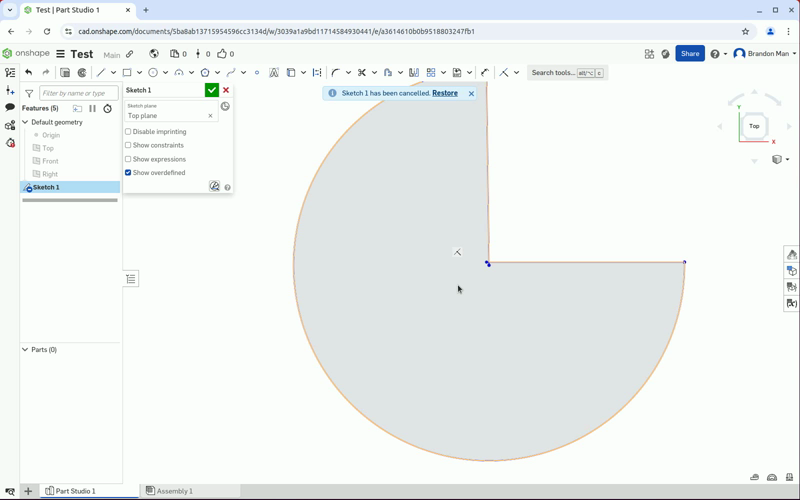
click(458, 284)
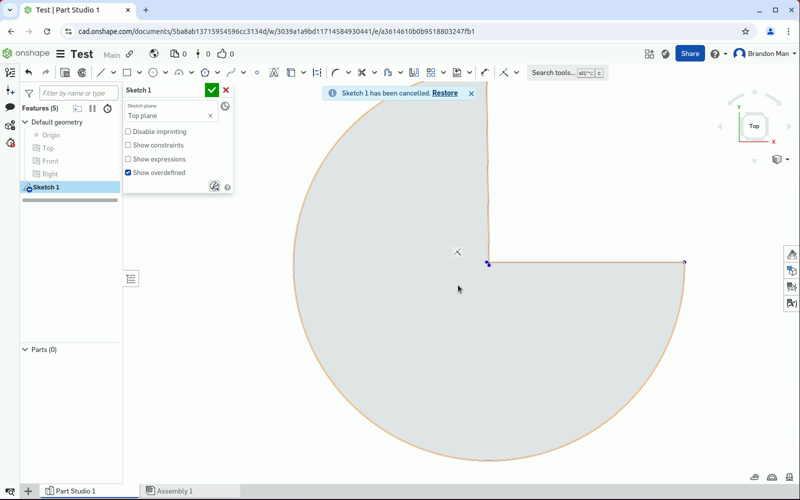
scroll(-6)
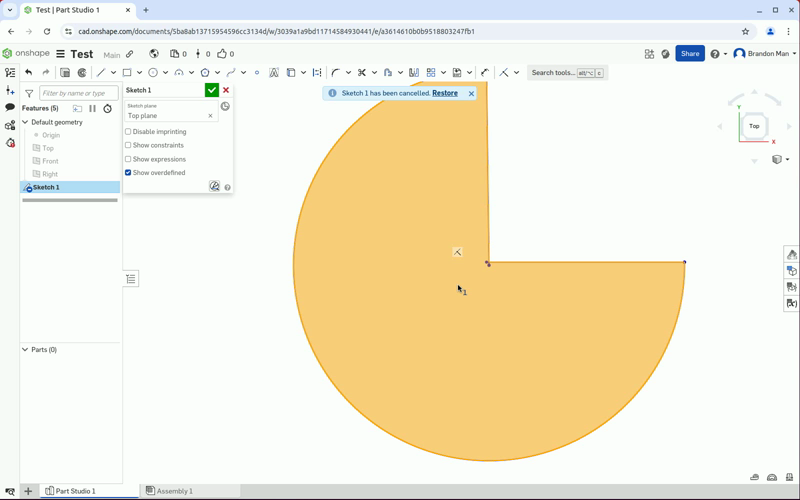
scroll(-6)
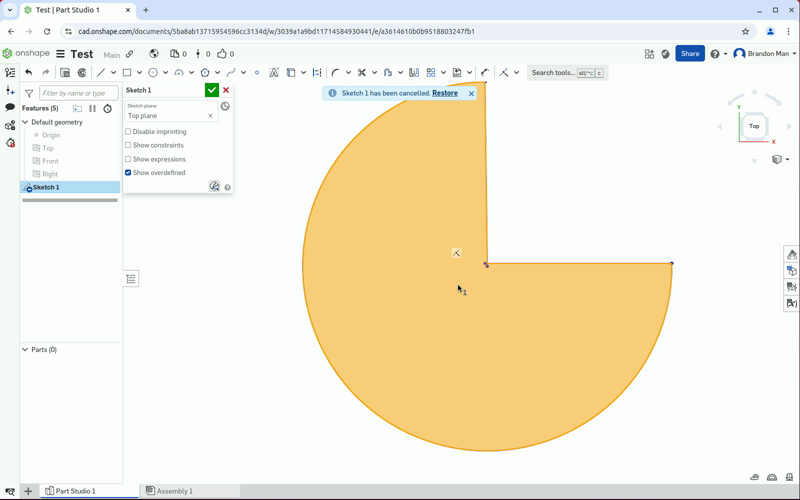
scroll(-6)
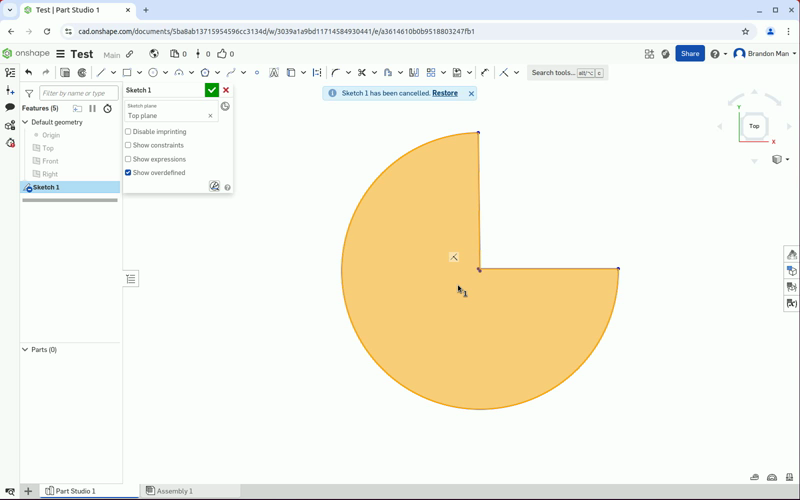
scroll(-6)
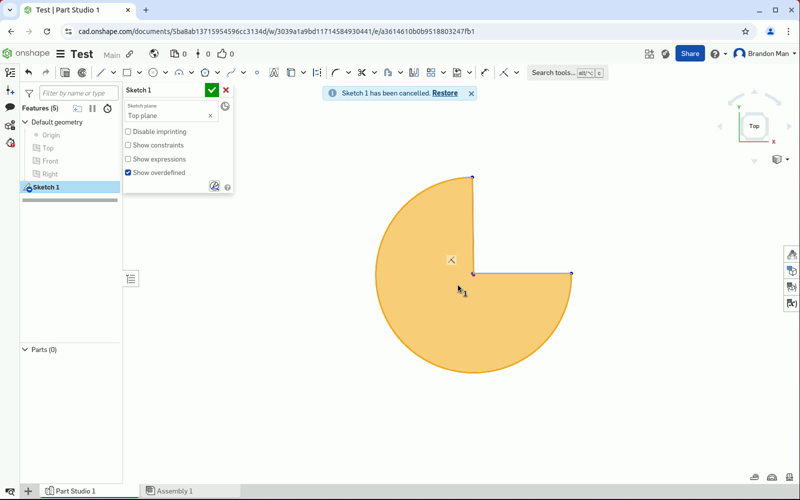
scroll(-6)
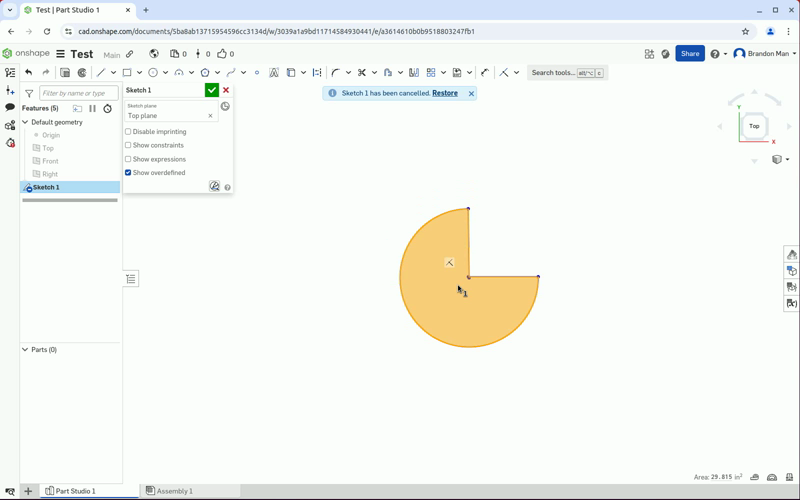
scroll(-6)
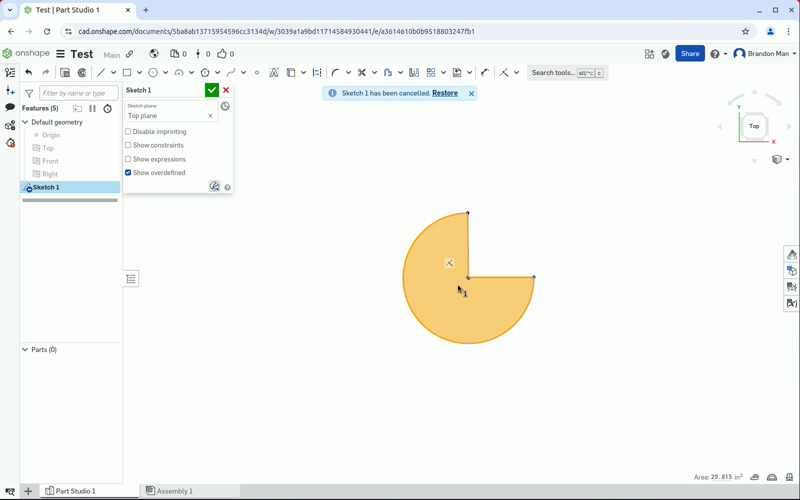
scroll(-6)
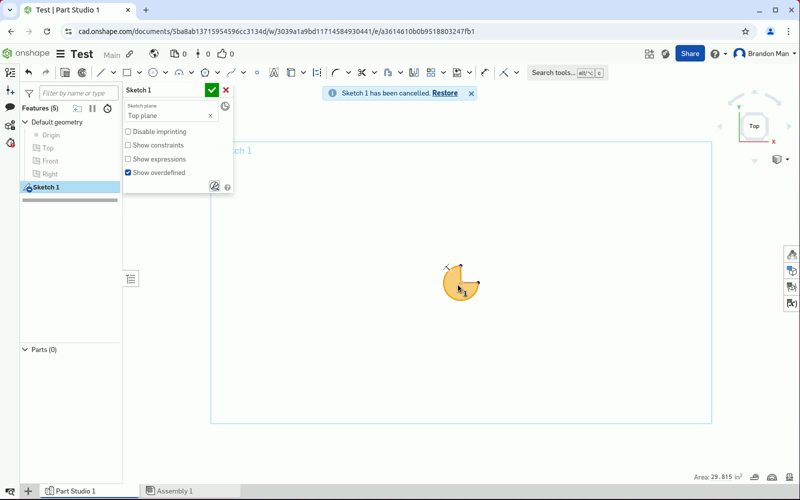
mouse_move(73, 352)
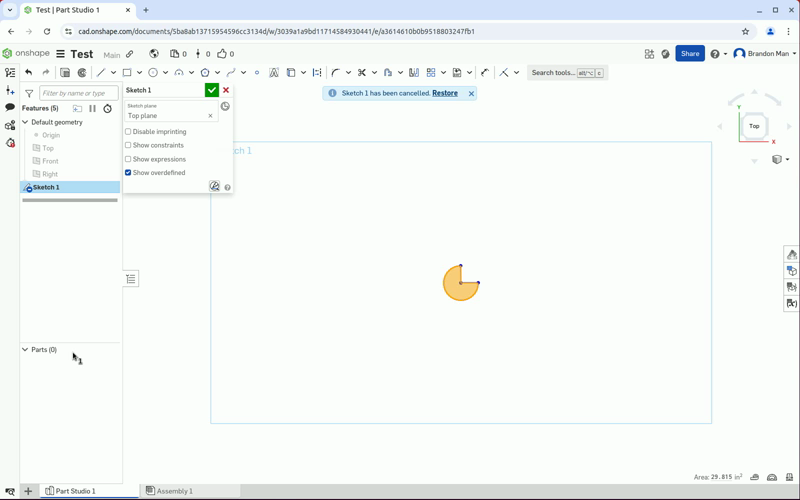
key(shift+y)
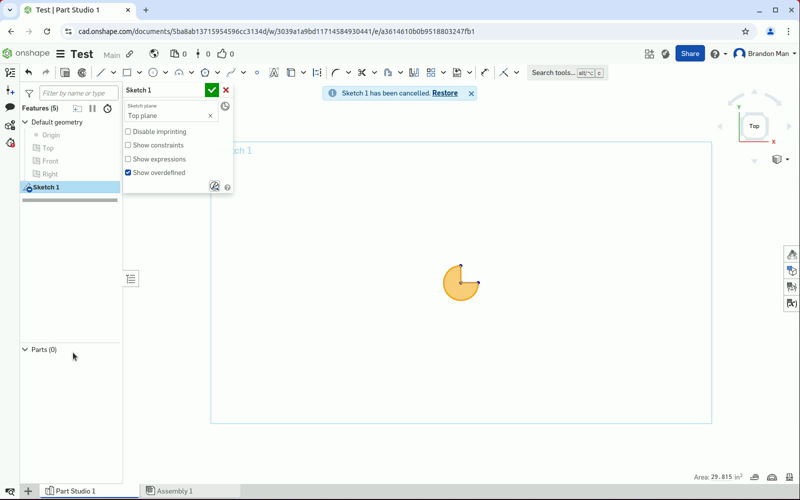
key(shift+e)
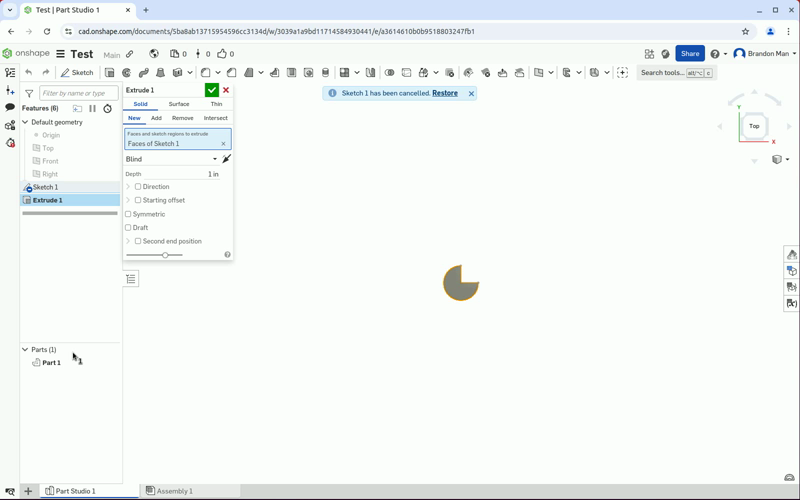
mouse_move(143, 106)
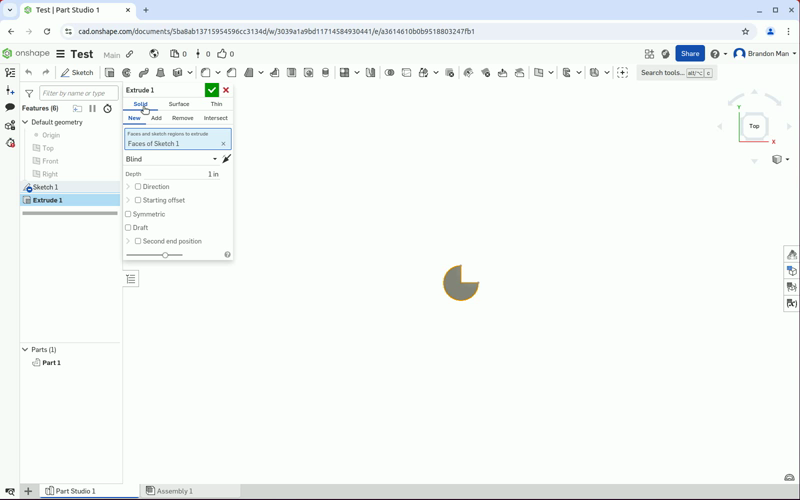
click(143, 106)
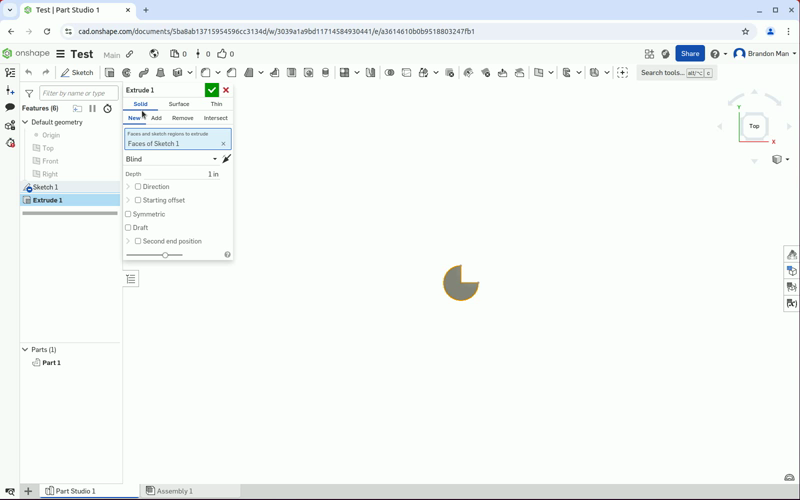
mouse_move(137, 120)
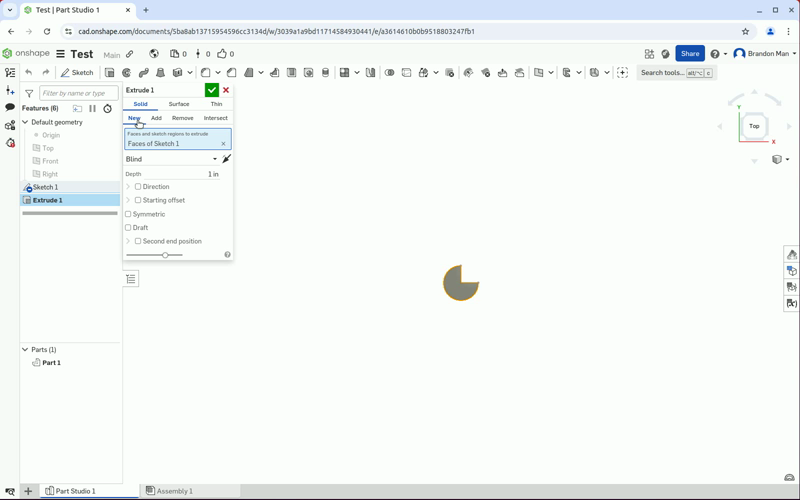
click(137, 120)
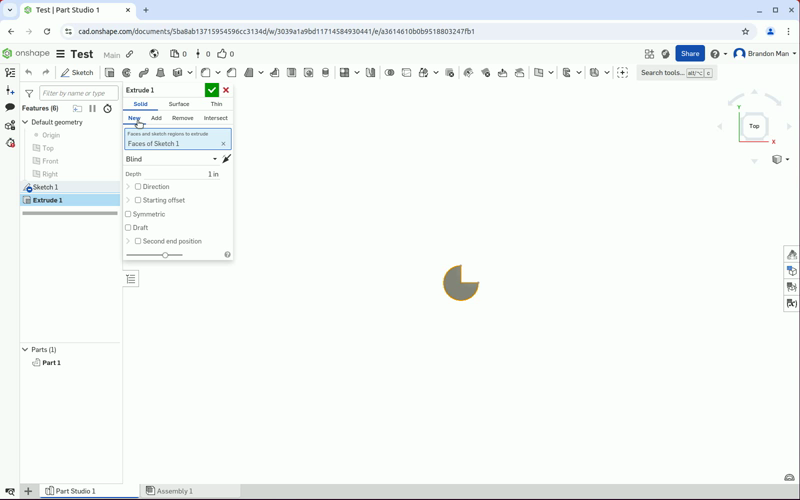
key(tab, 4)
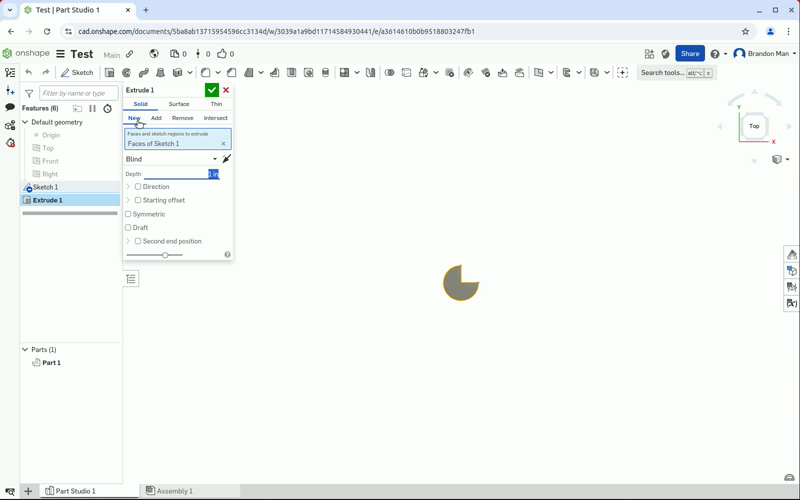
text(23.108)
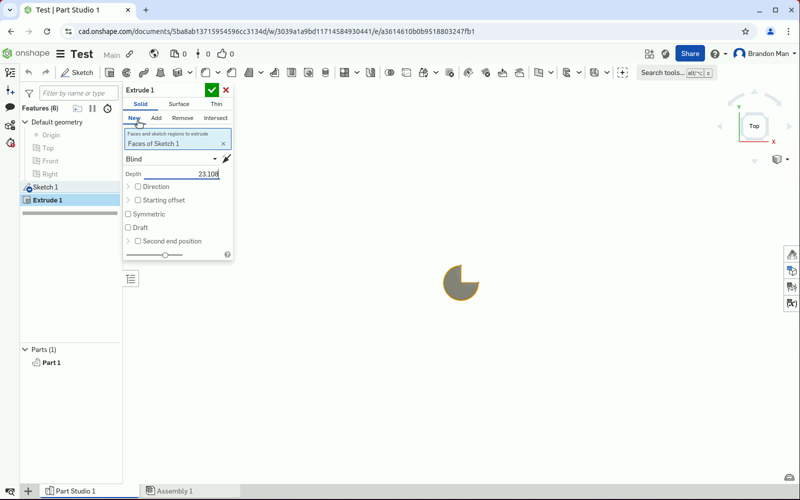
key(enter)
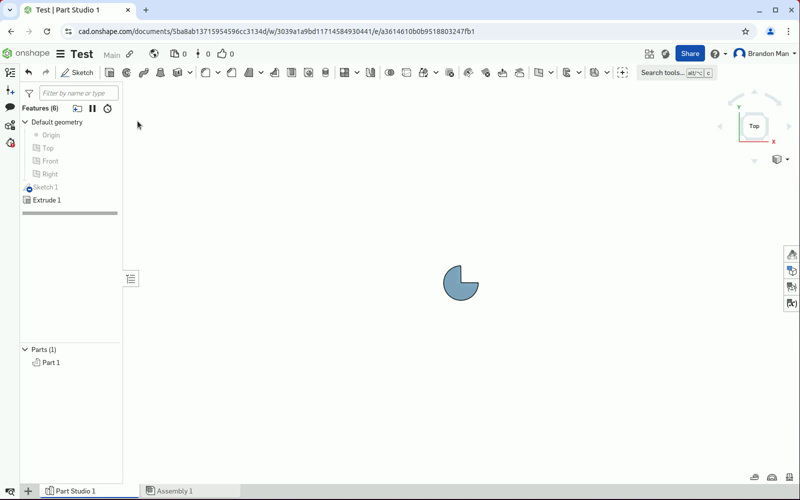
key(shift+h)
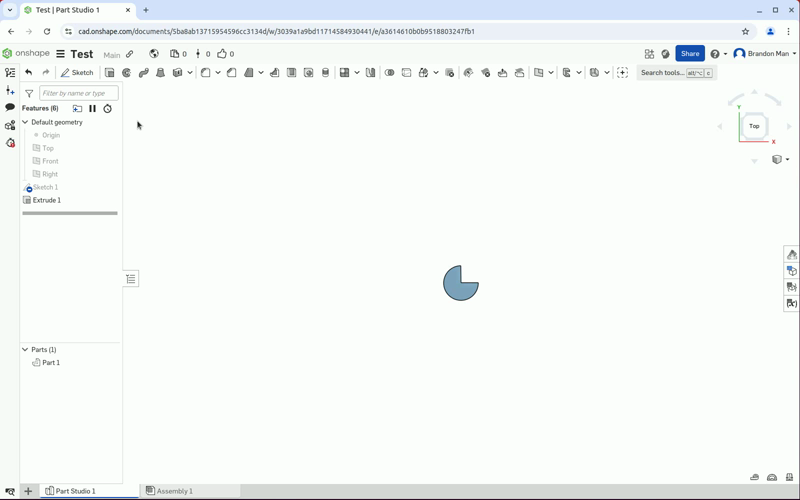
key(shift+h)
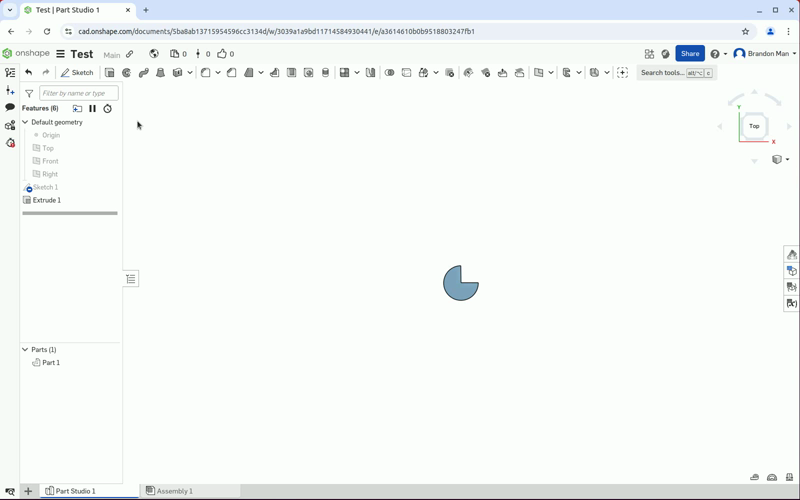
mouse_move(73, 189)
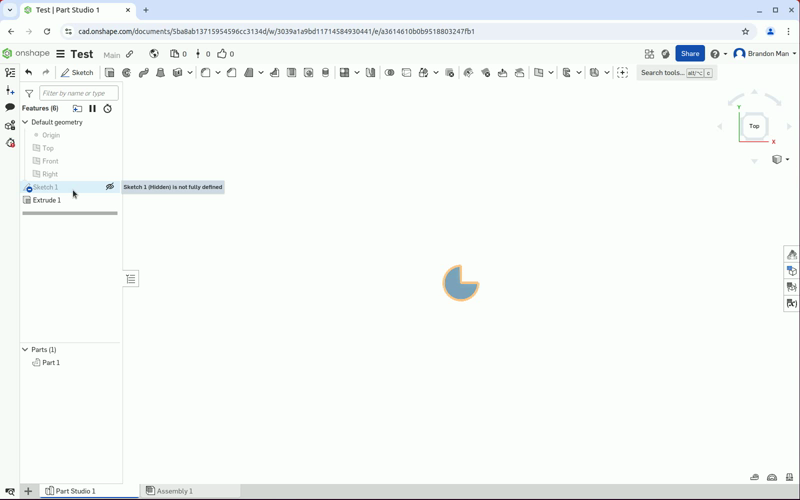
click(73, 189)
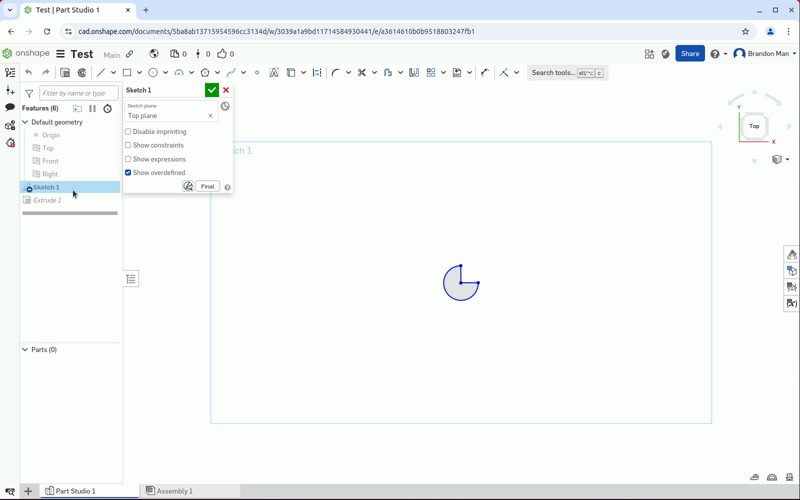
mouse_move(229, 92)
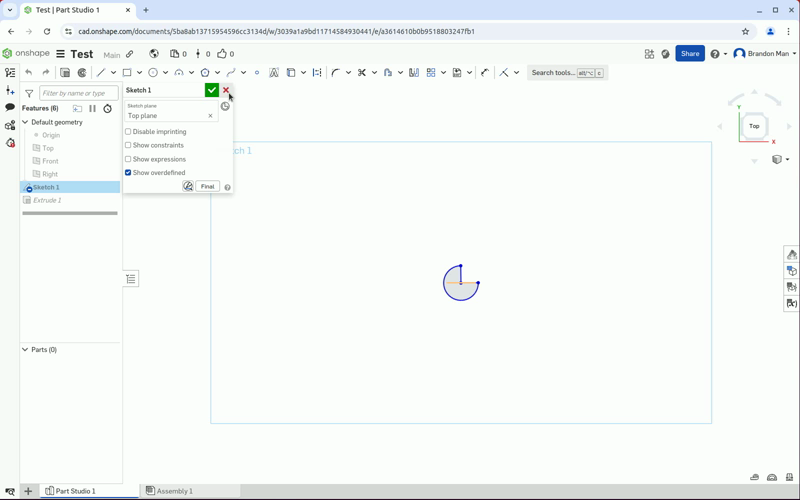
click(229, 92)
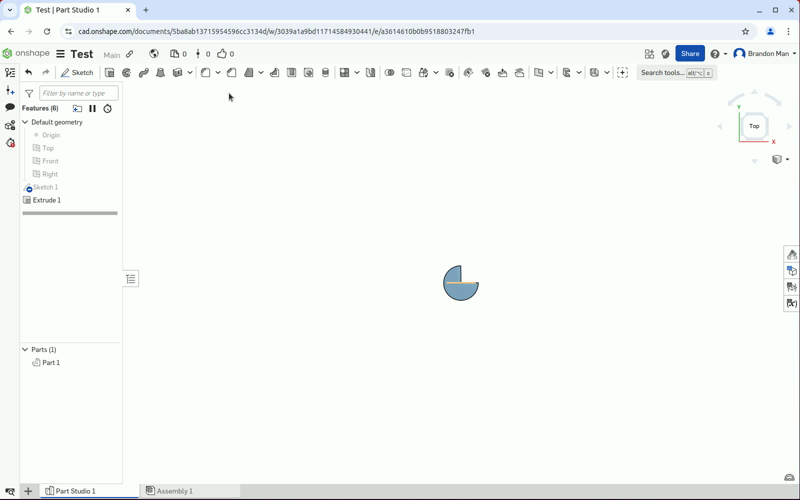
mouse_move(73, 352)
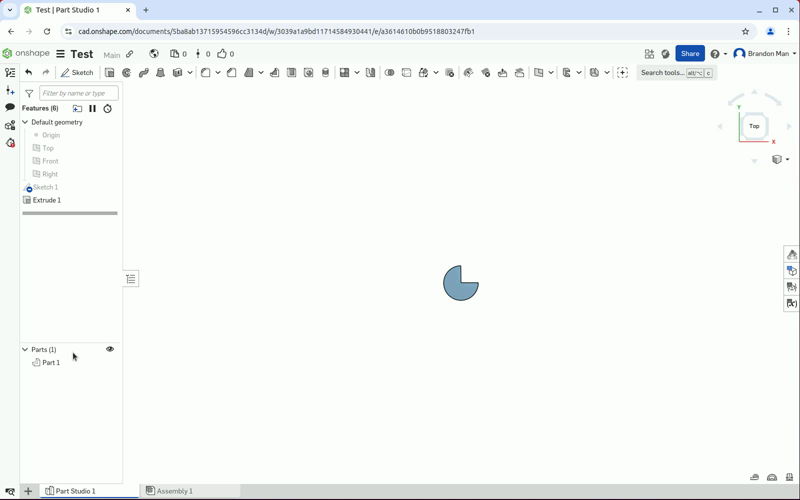
key(y)
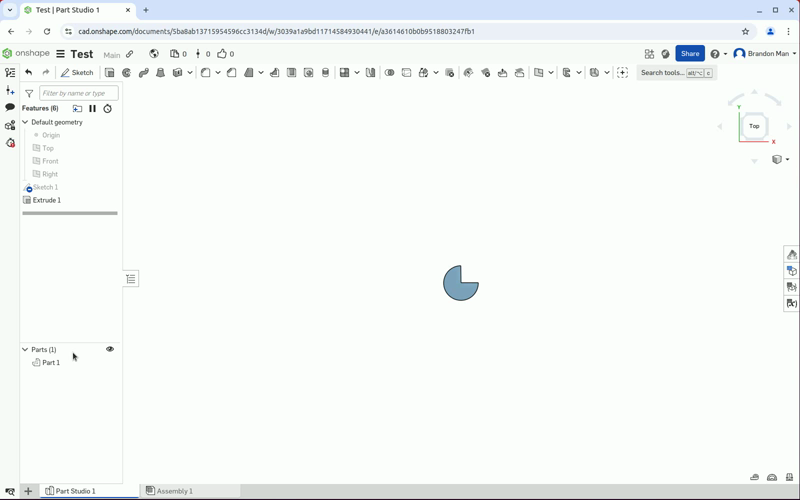
key(shift+p)
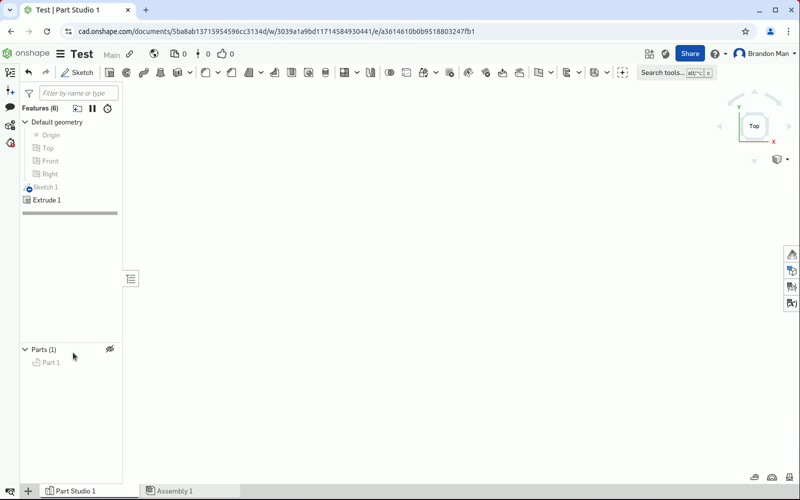
key(space)
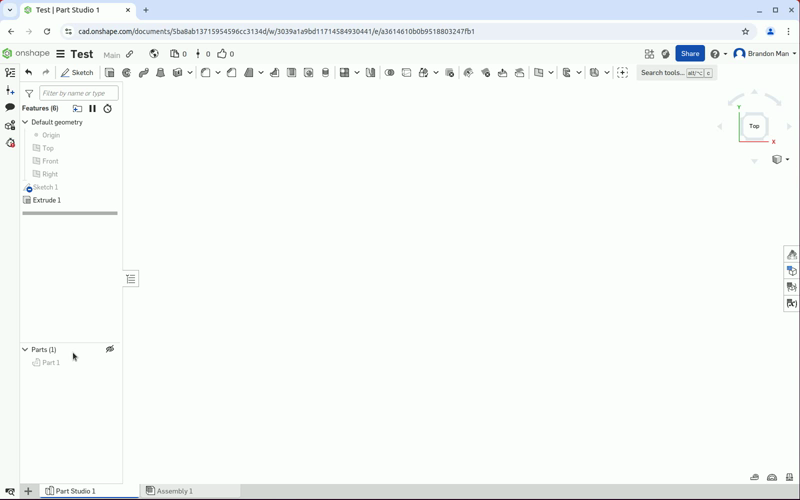
key_down(shift)
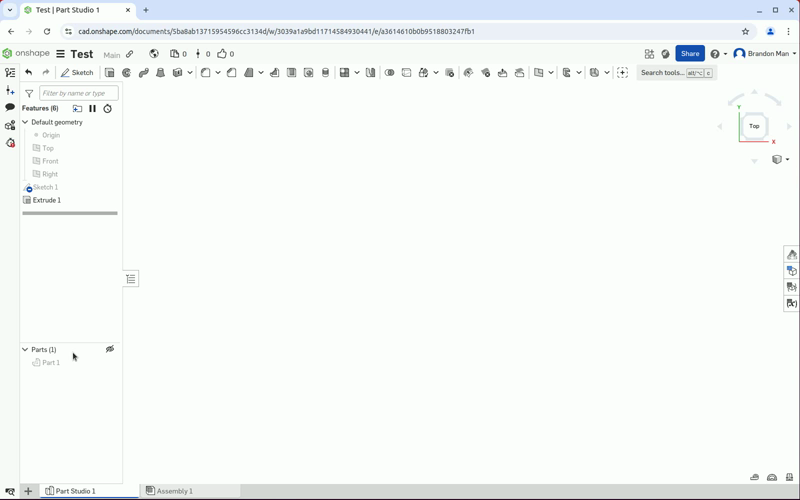
key(up)
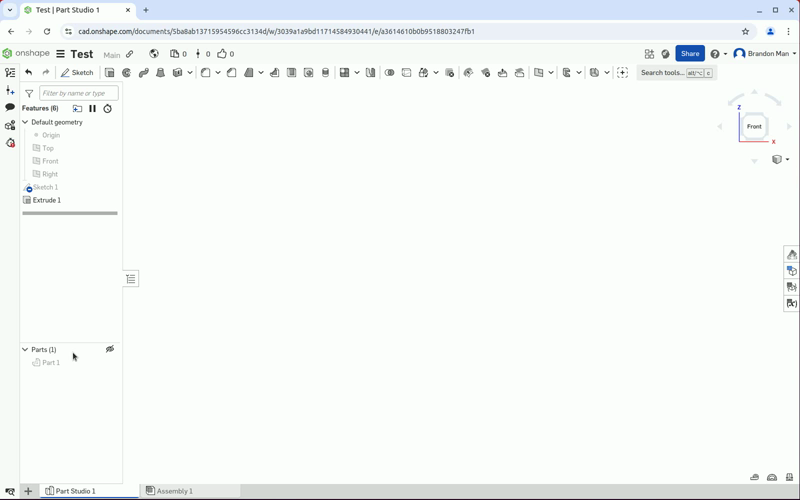
key_up(shift)
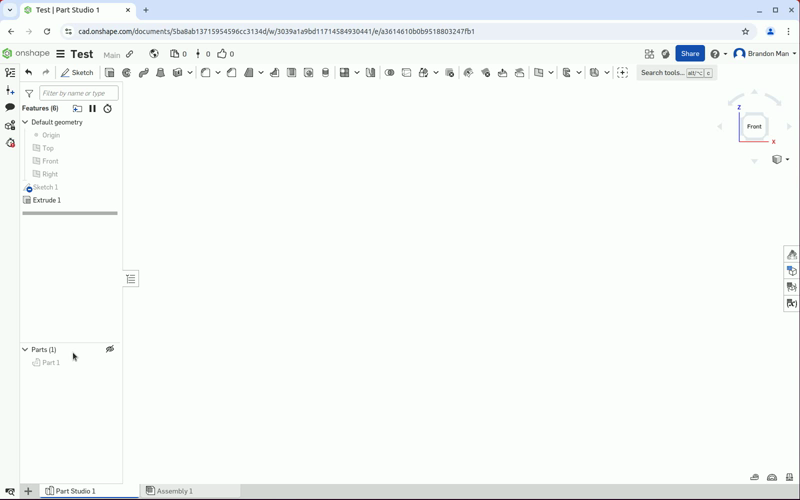
key(space)
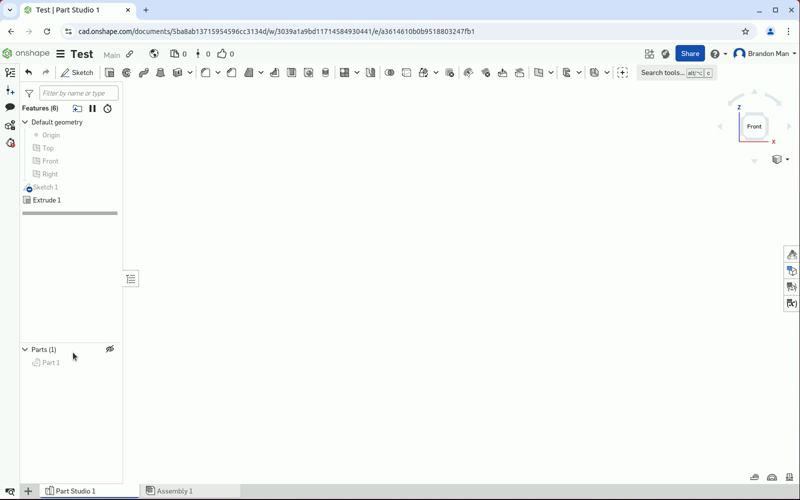
key_down(shift)
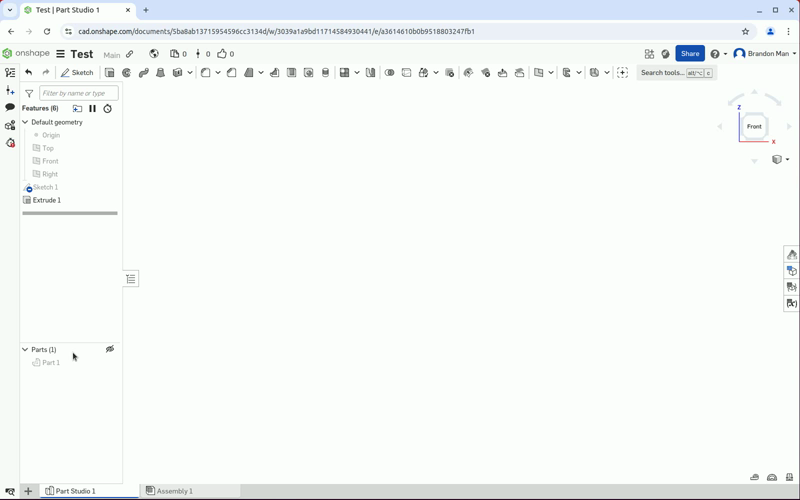
key(left)
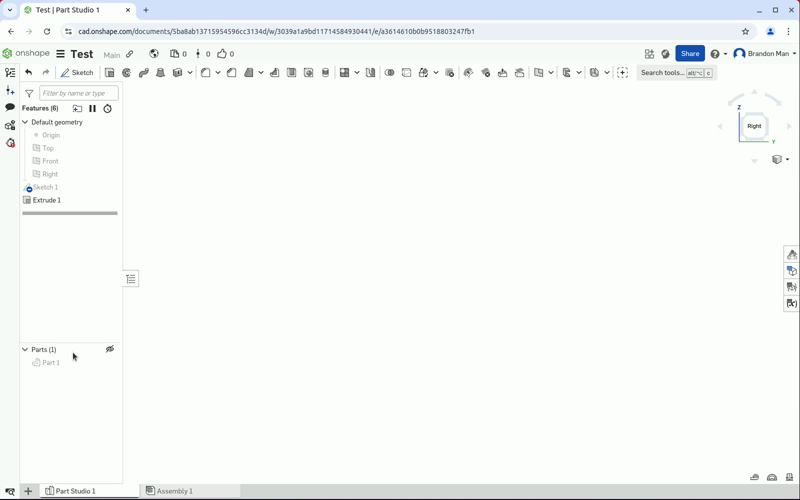
key_up(shift)
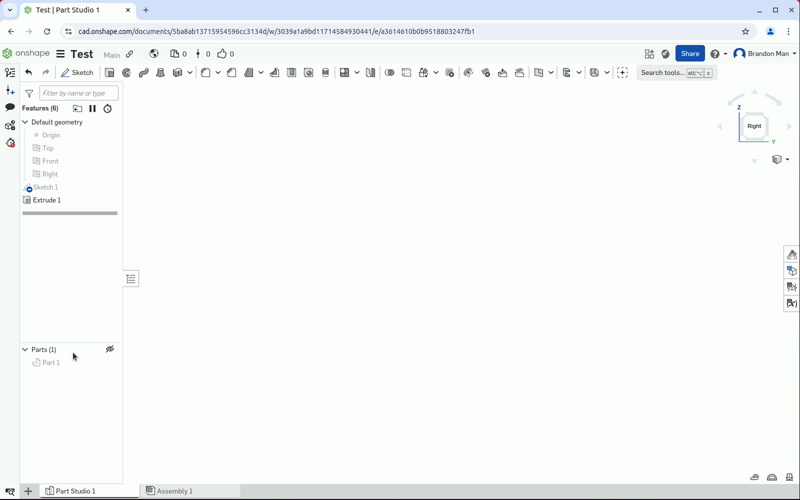
mouse_move(73, 352)
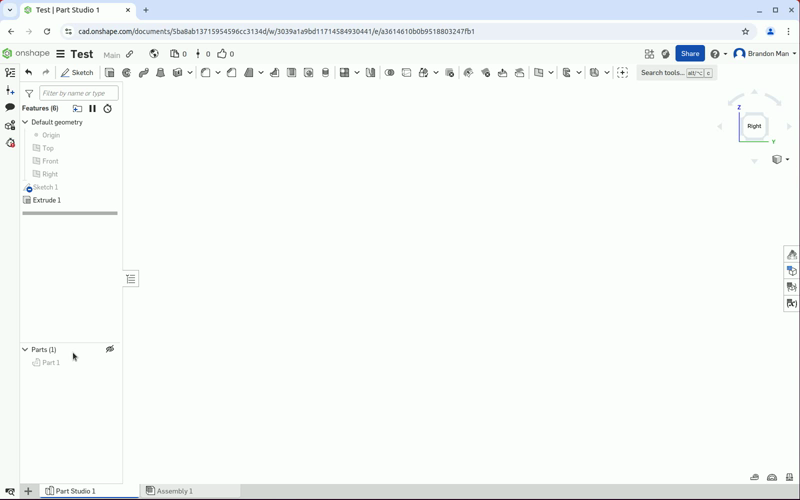
key(shift+y)
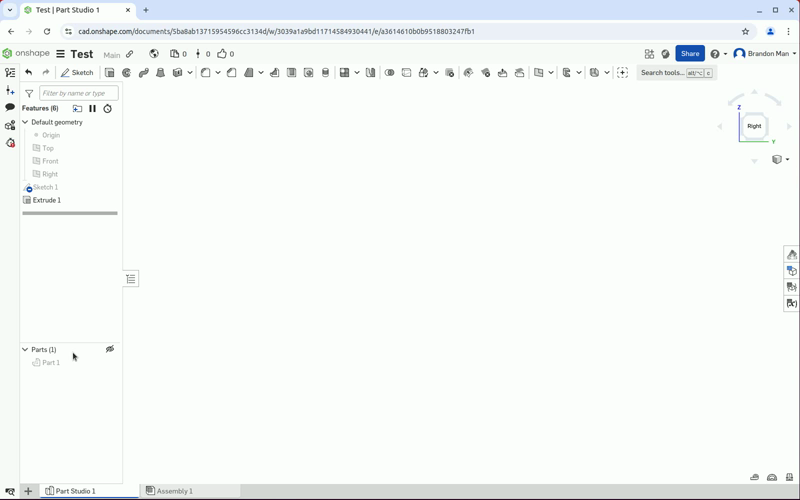
key(shift+s)
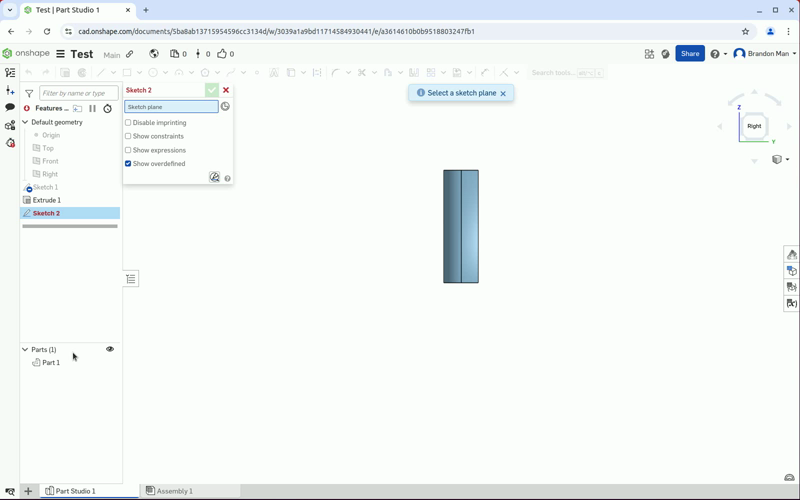
mouse_move(73, 176)
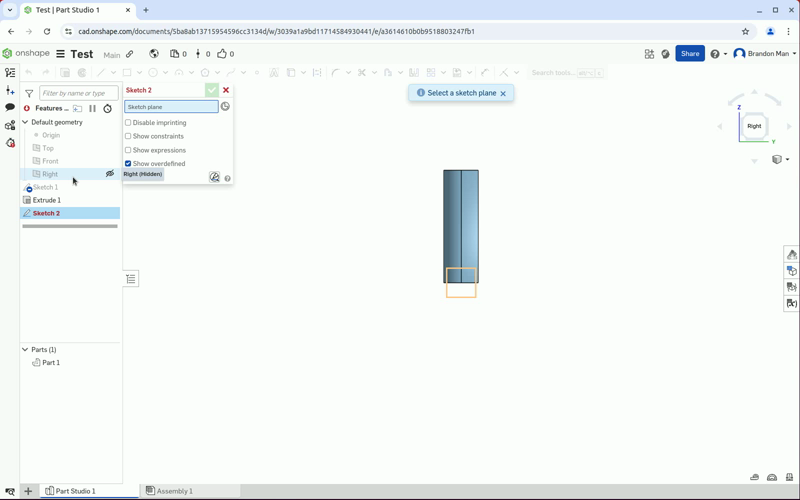
click(73, 176)
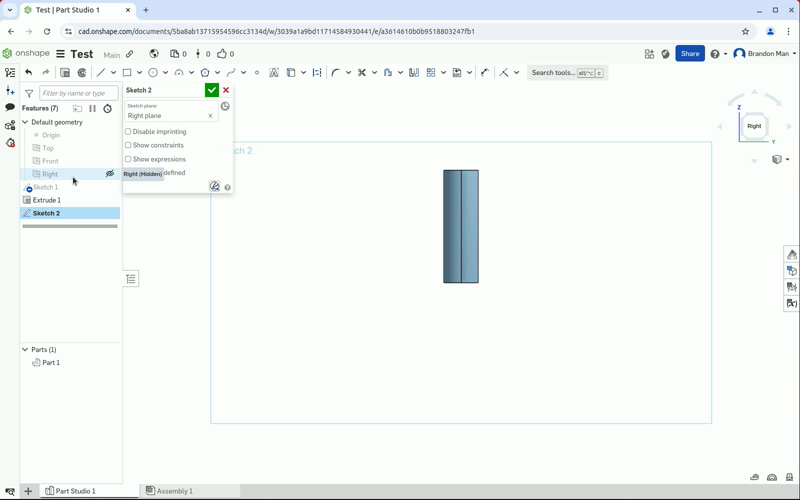
mouse_move(73, 352)
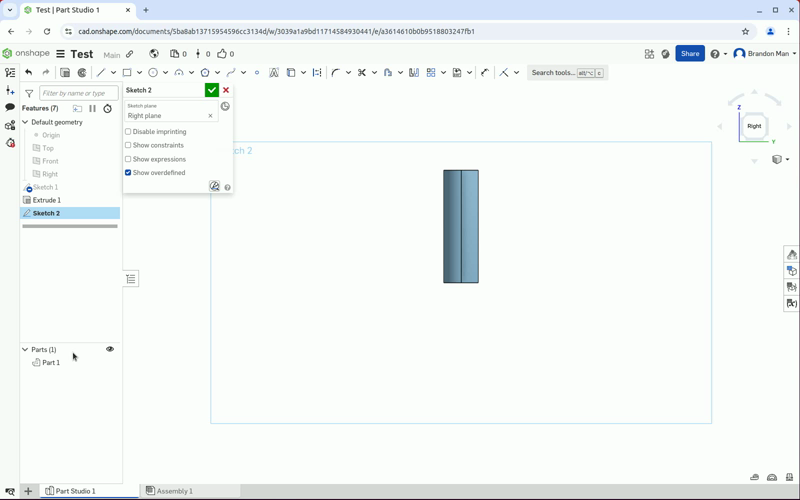
key(y)
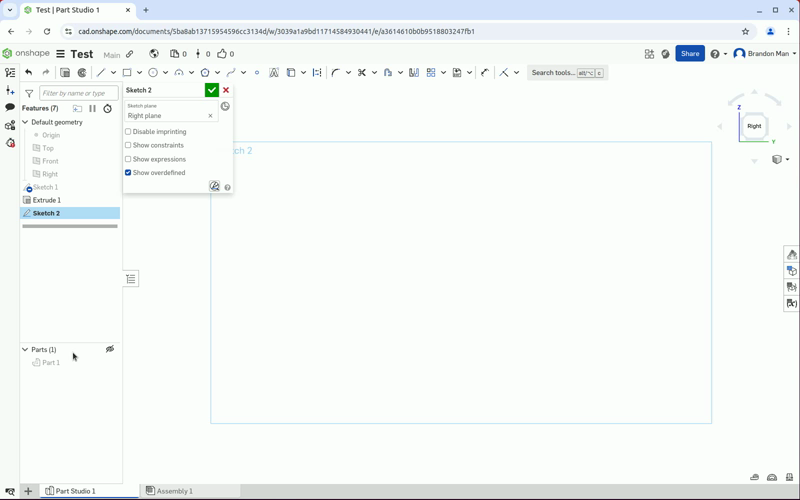
key(c)
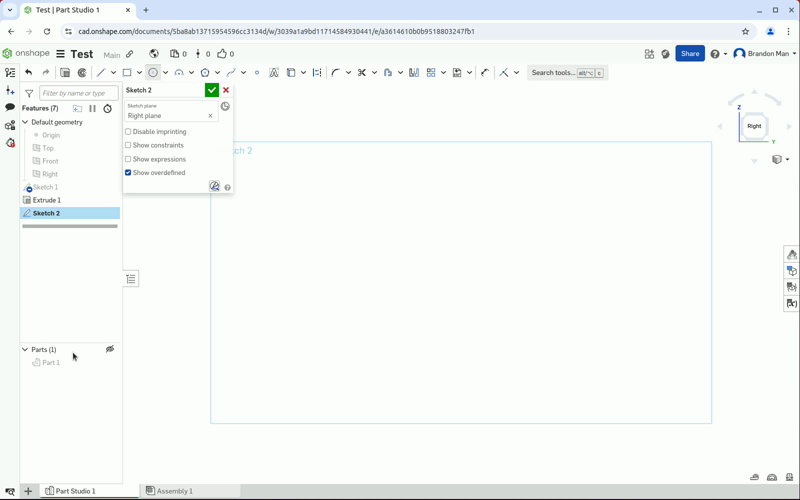
key_down(shift)
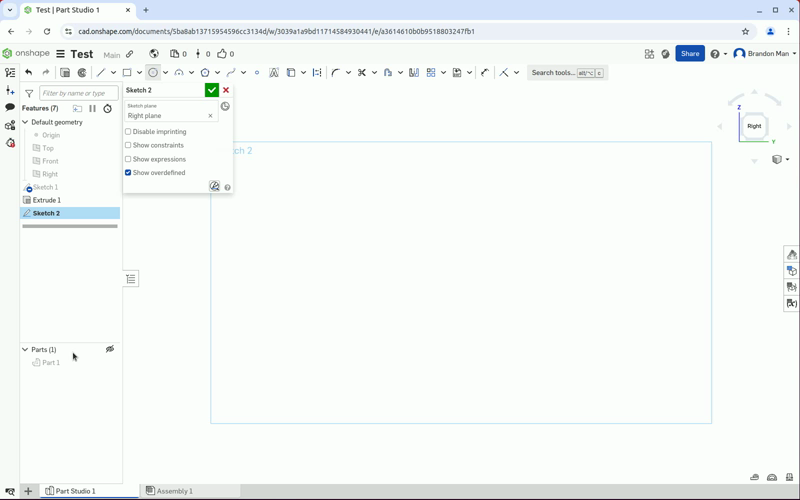
mouse_move(470, 180)
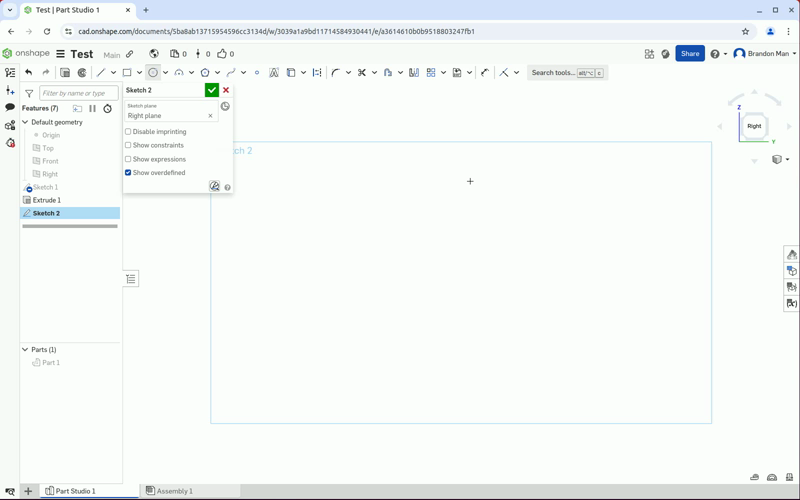
click(470, 180)
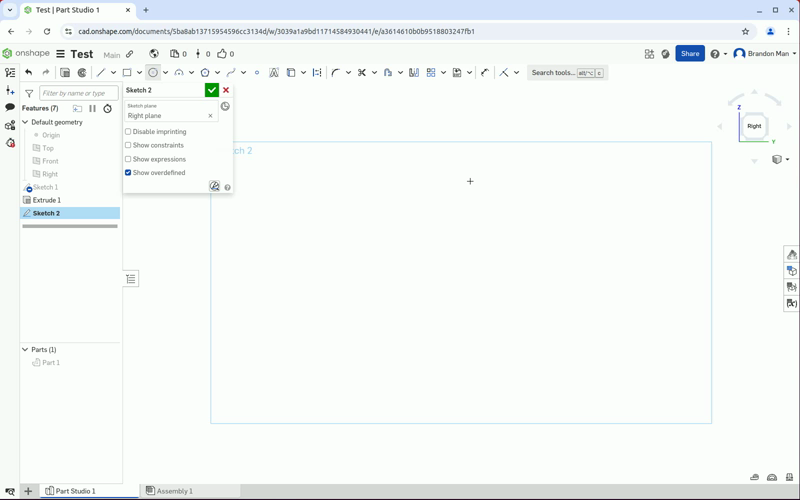
key_up(shift)
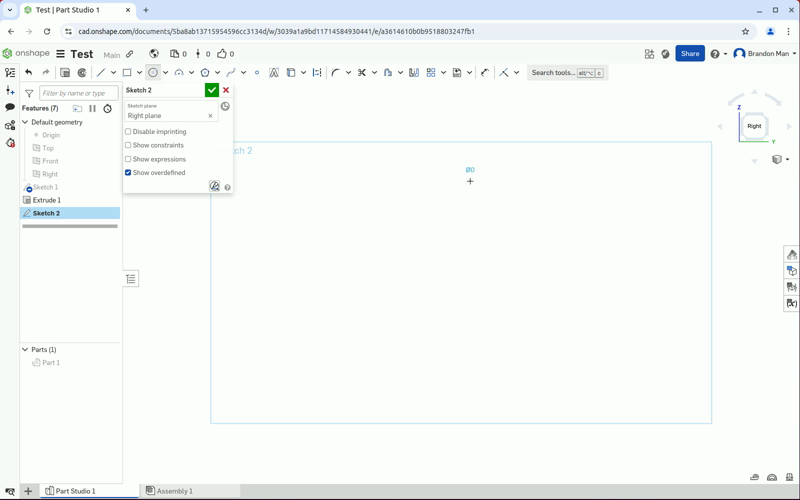
mouse_move(474, 180)
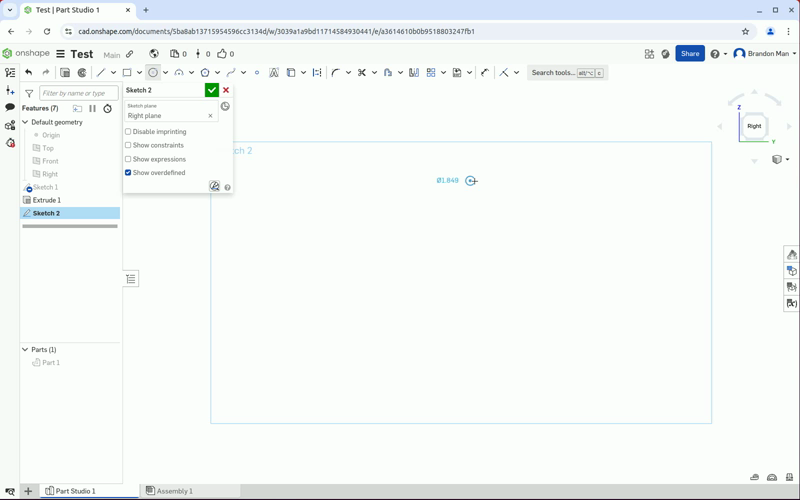
click(474, 180)
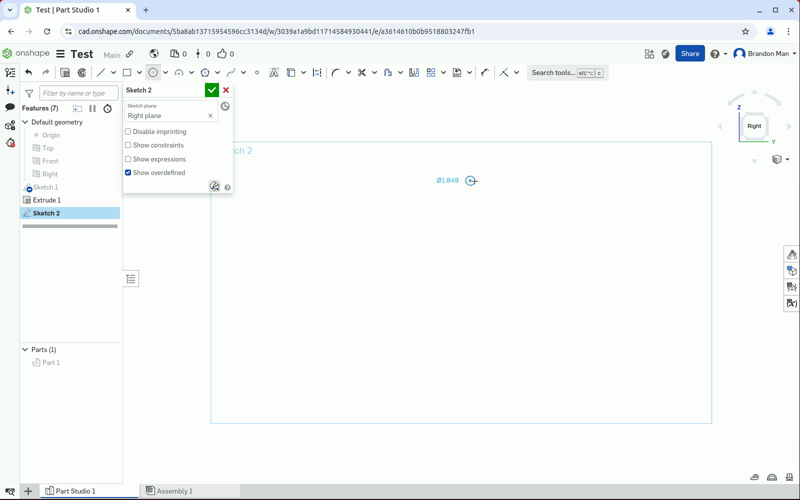
key(esc)
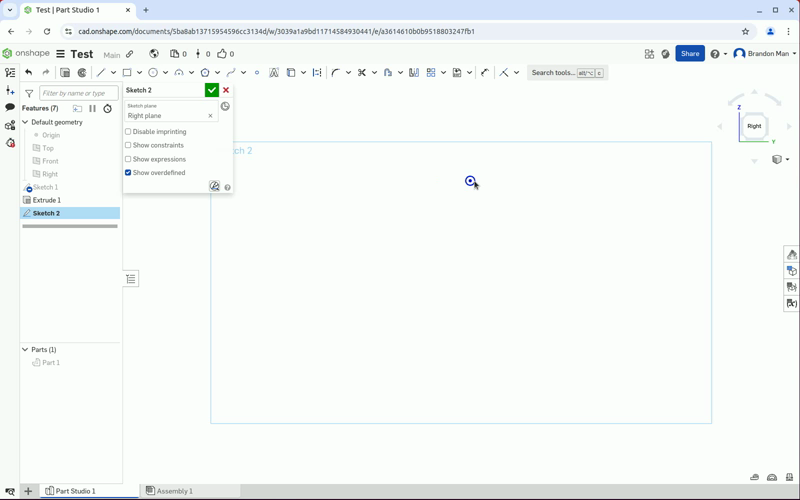
mouse_move(474, 178)
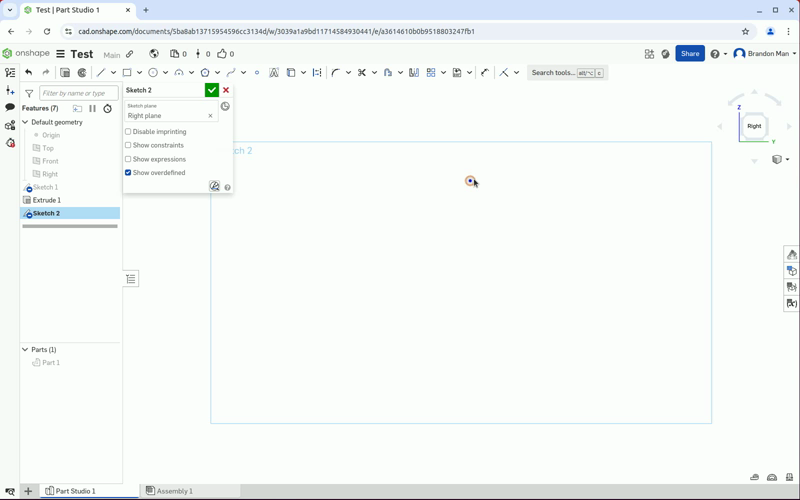
scroll(6)
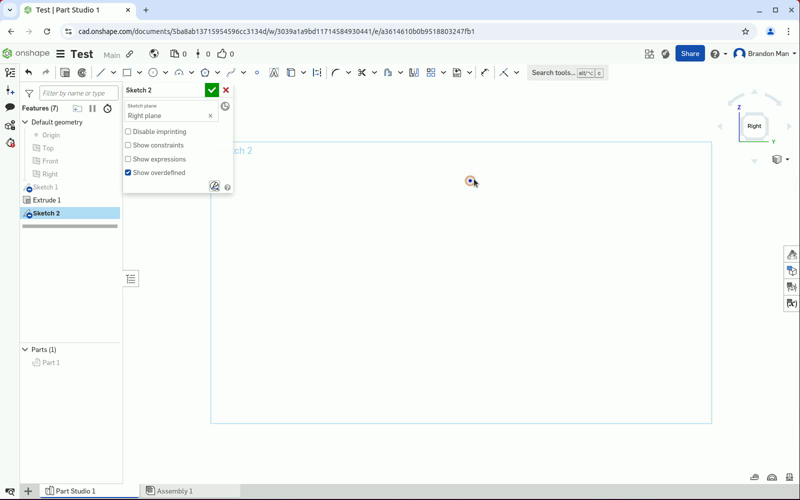
scroll(6)
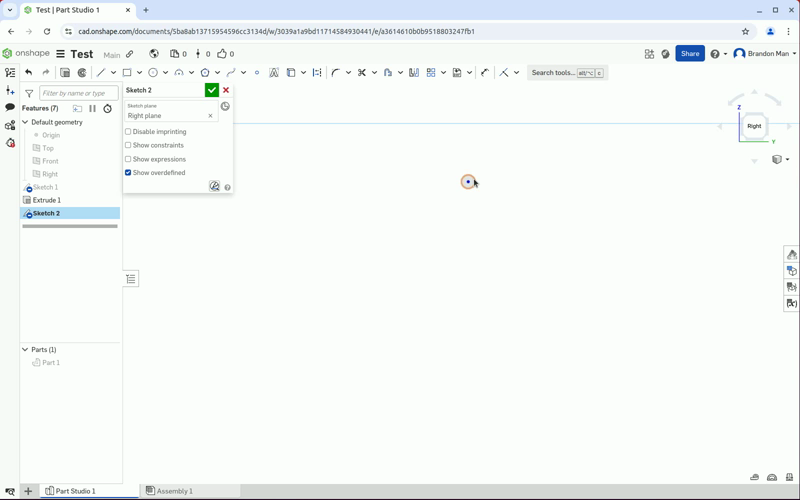
scroll(6)
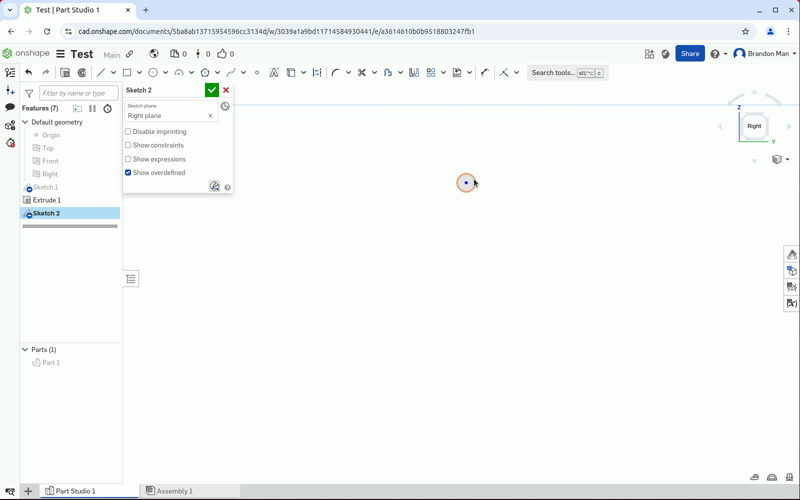
scroll(6)
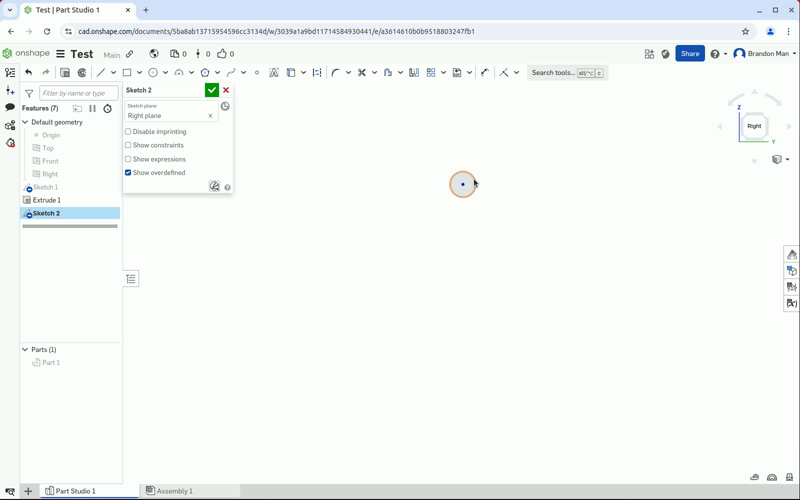
scroll(6)
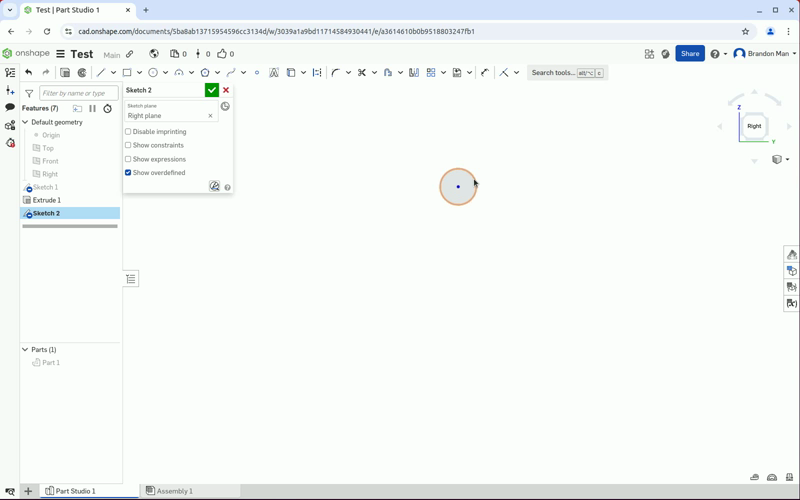
scroll(6)
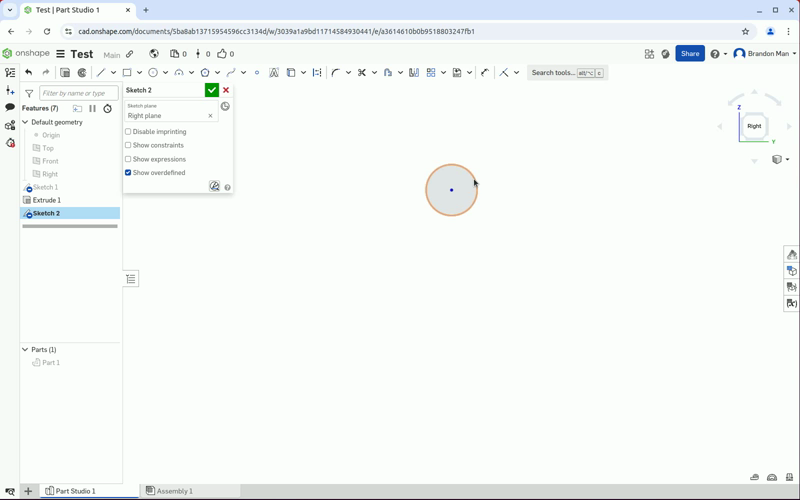
scroll(6)
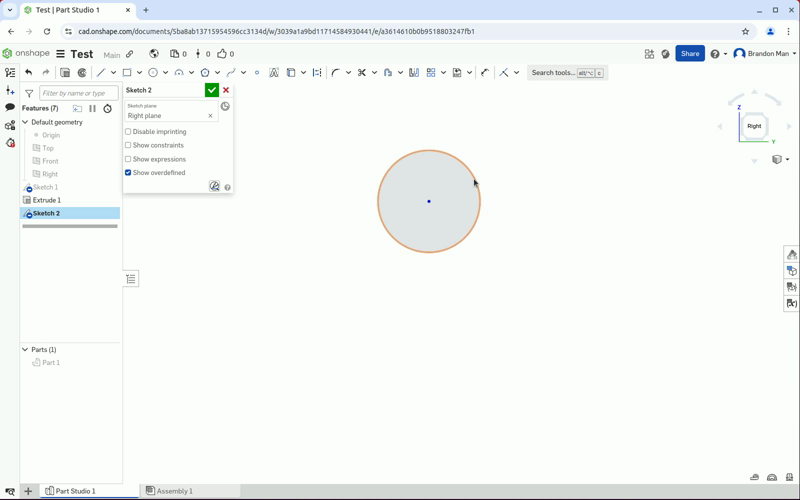
click(474, 178)
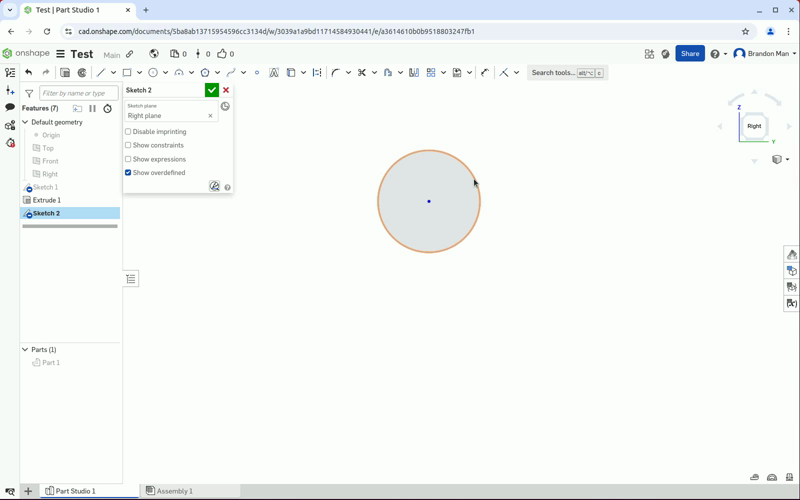
scroll(-6)
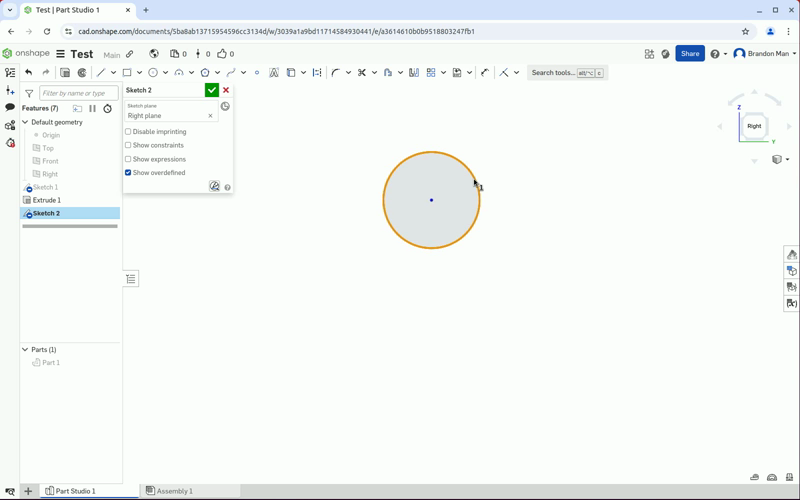
scroll(-6)
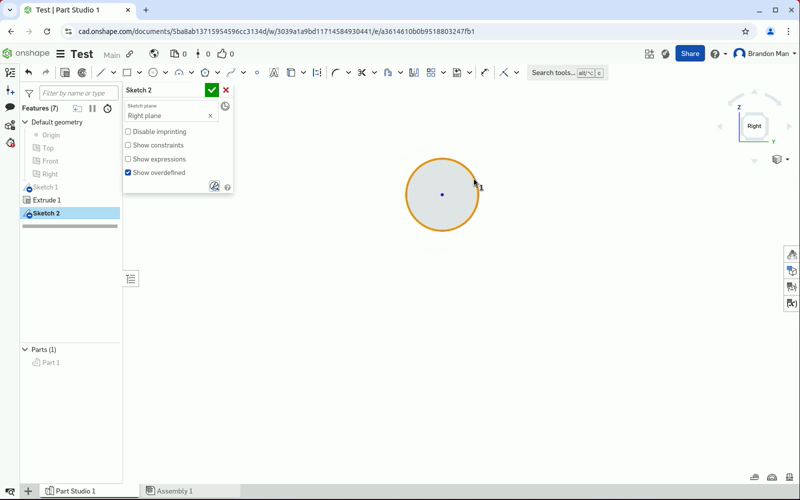
scroll(-6)
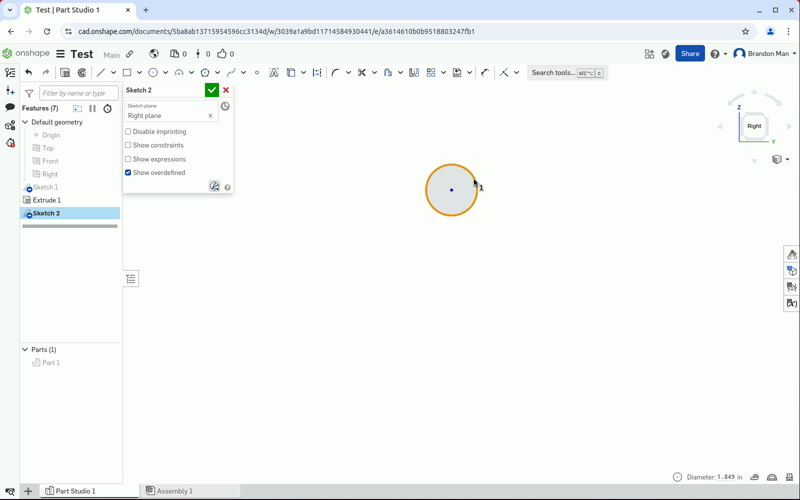
scroll(-6)
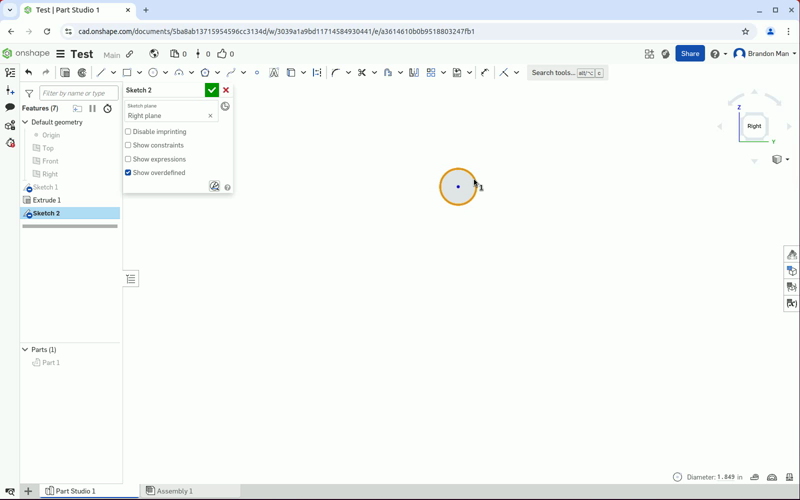
scroll(-6)
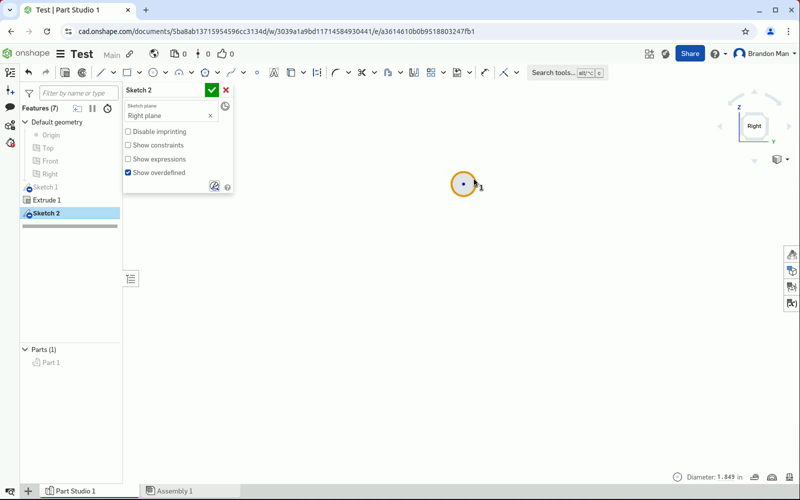
scroll(-6)
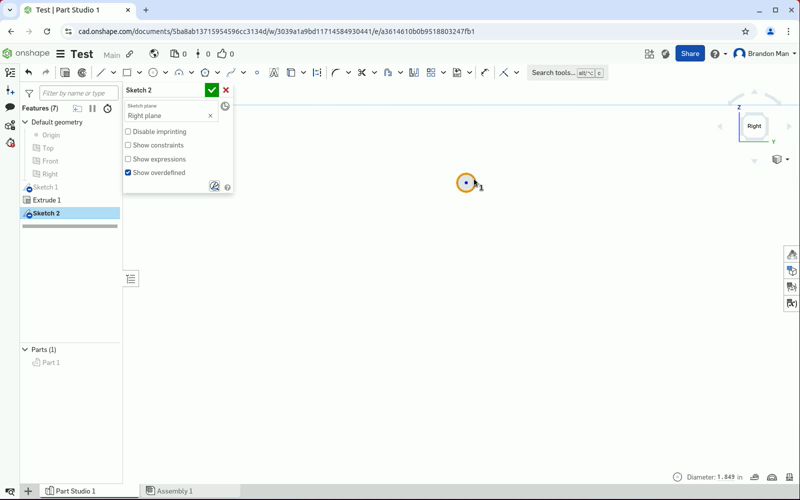
scroll(-6)
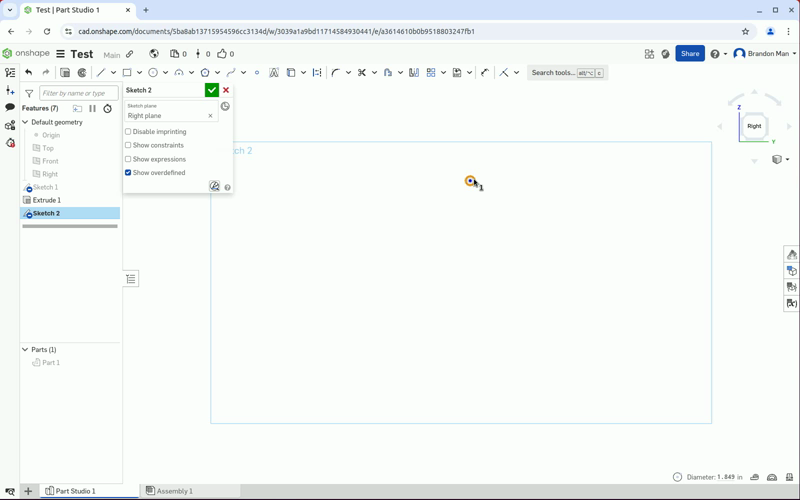
mouse_move(73, 352)
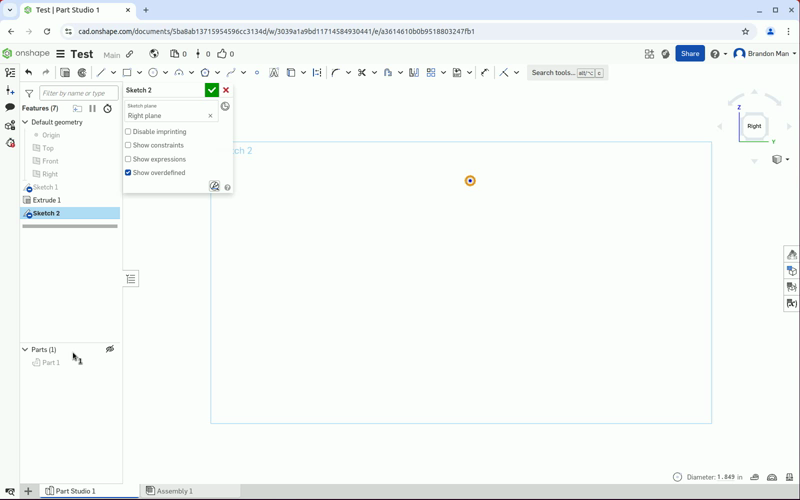
key(shift+y)
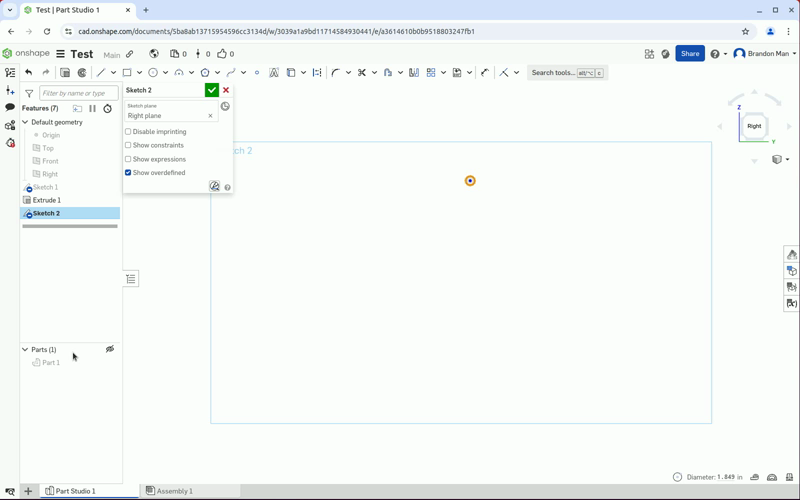
key(shift+e)
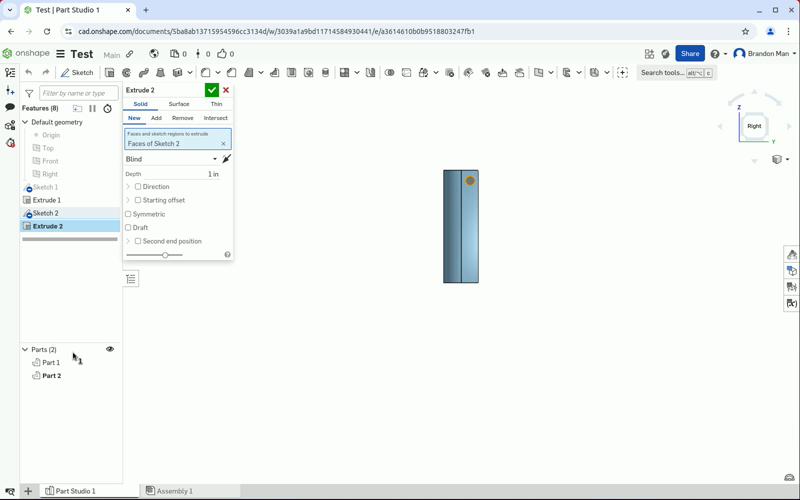
mouse_move(143, 106)
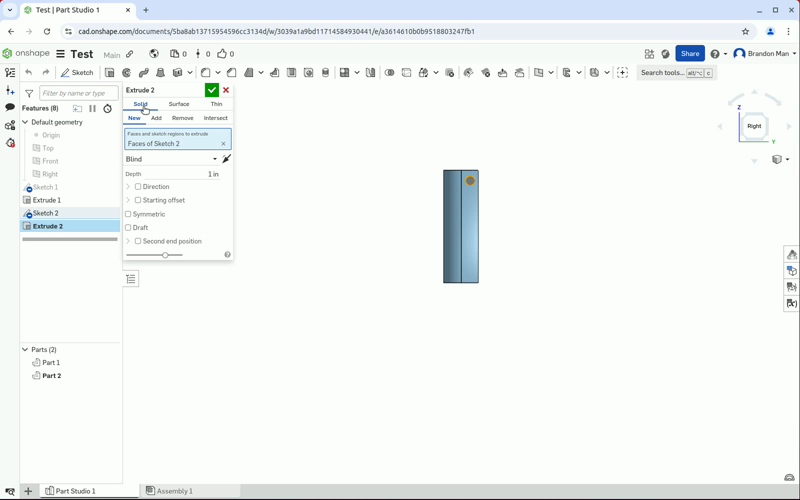
click(143, 106)
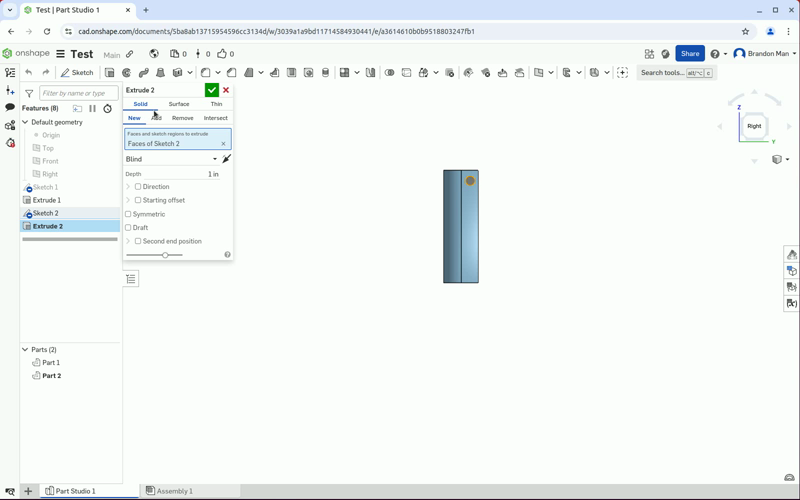
mouse_move(186, 120)
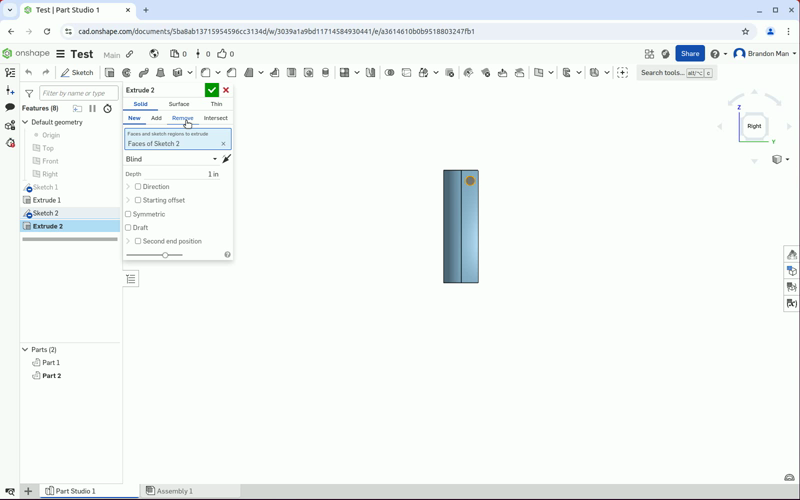
click(186, 120)
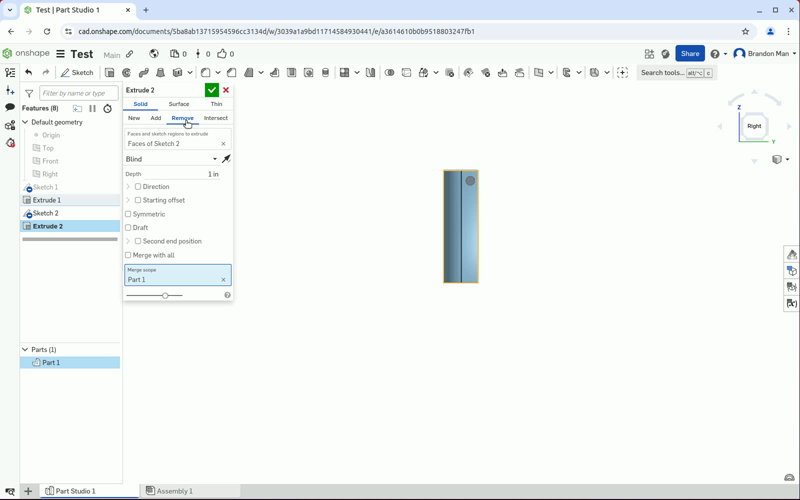
key(tab, 4)
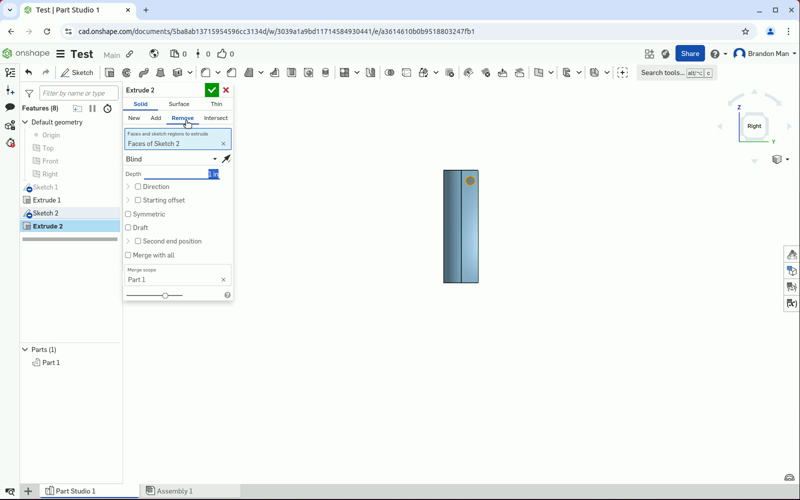
text(10.591)
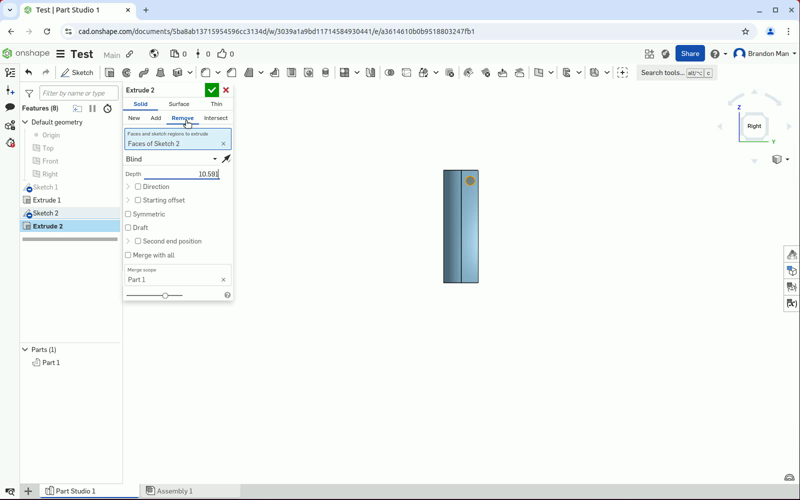
key(tab, 6)
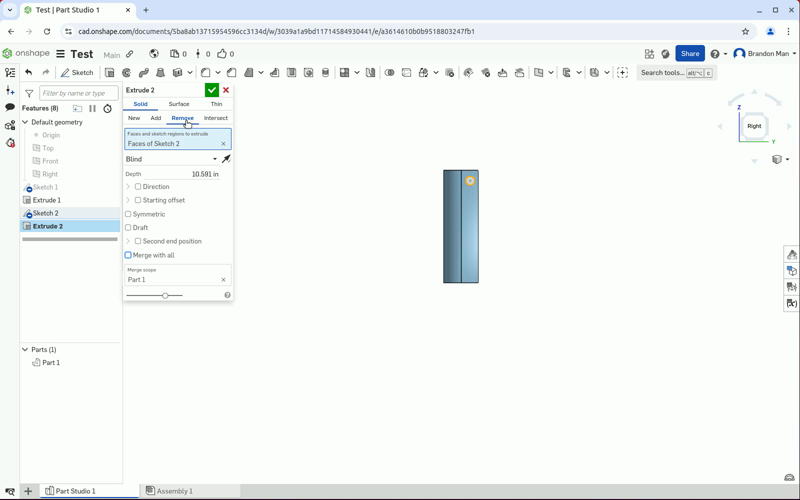
key(space)
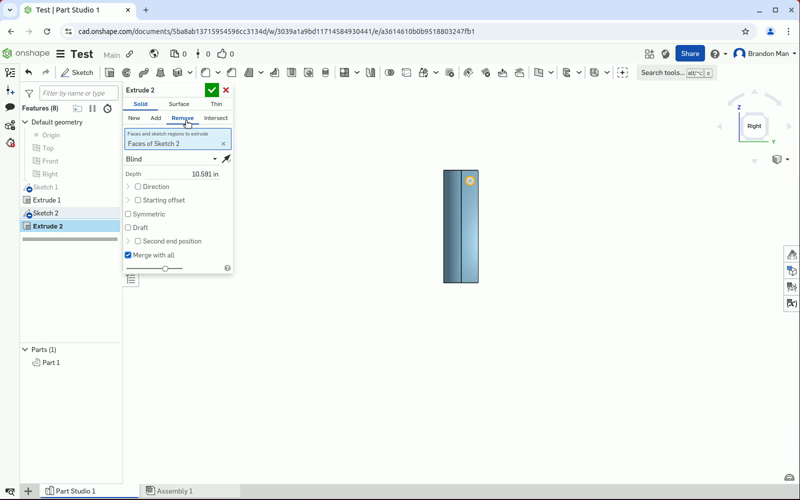
key(enter)
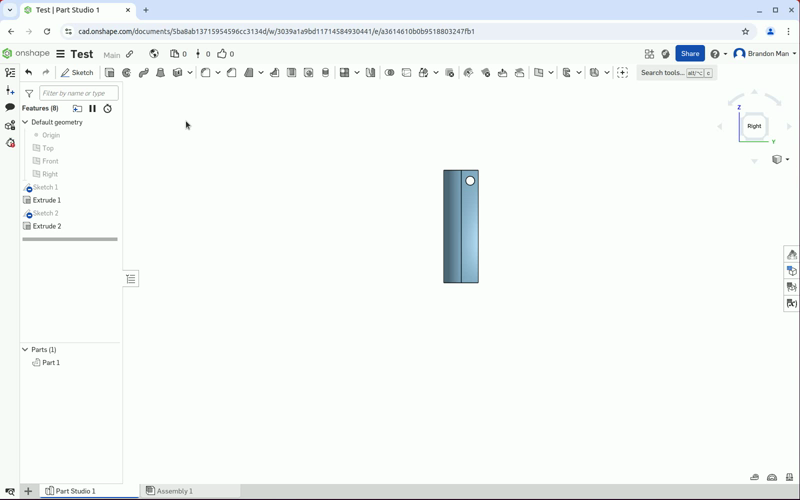
key(shift+h)
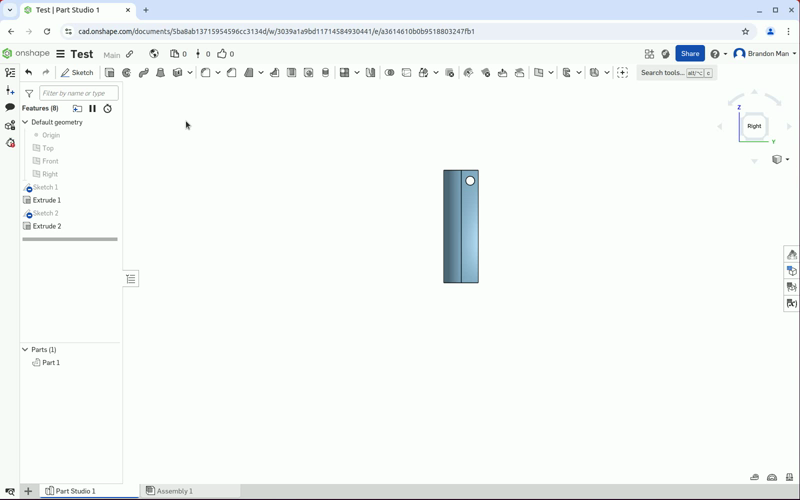
key(shift+h)
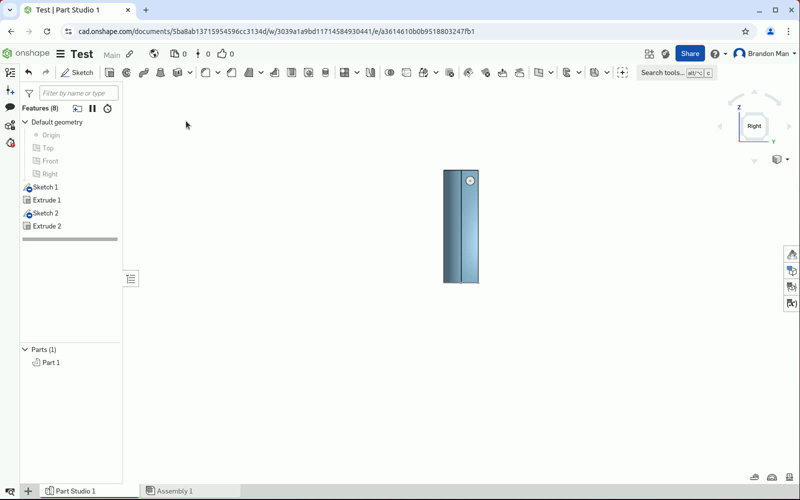
key(shift+7)
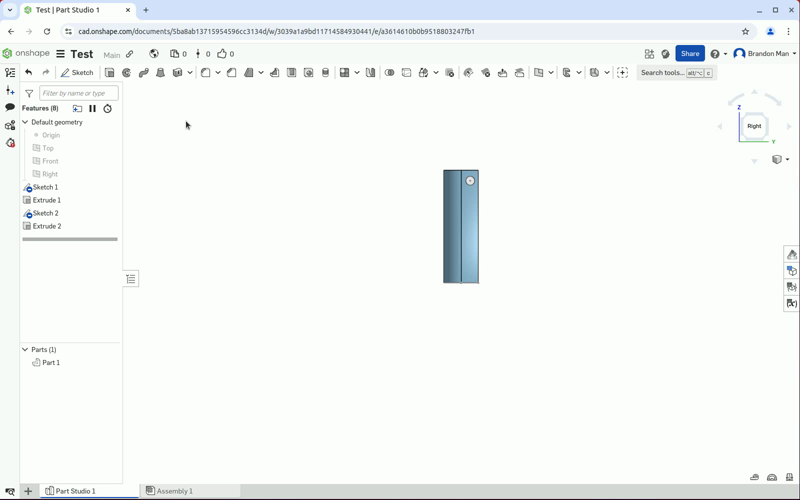
key(right, 2)
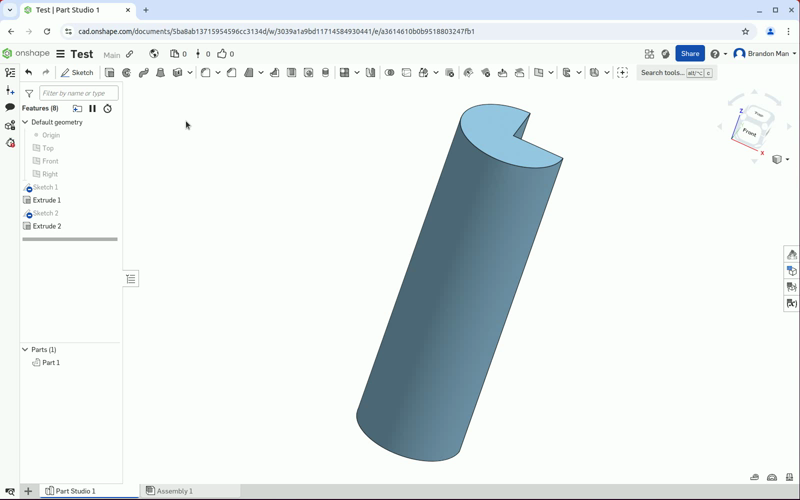
key(down, 2)
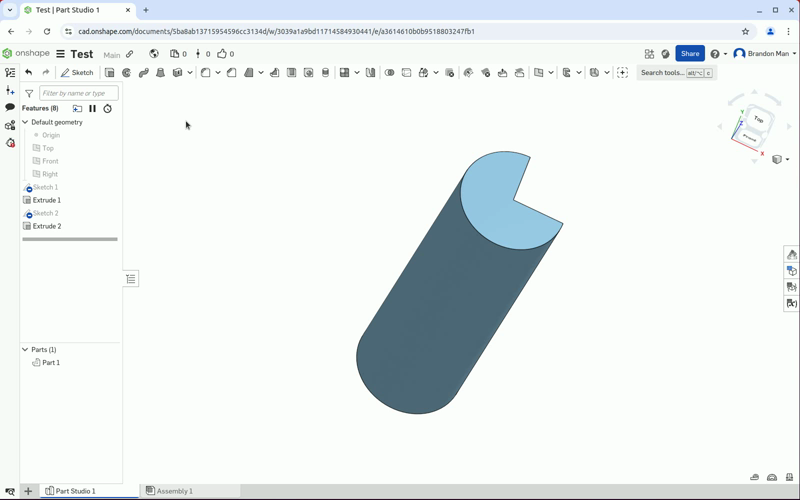
key(up, 2)
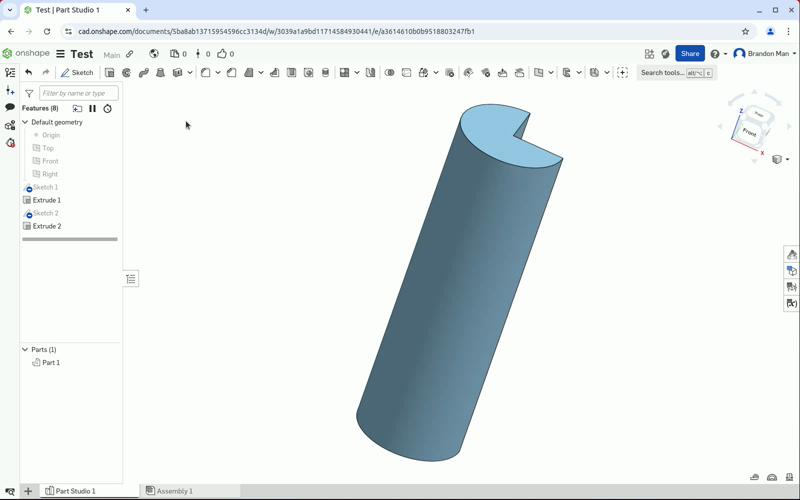
key(left, 2)
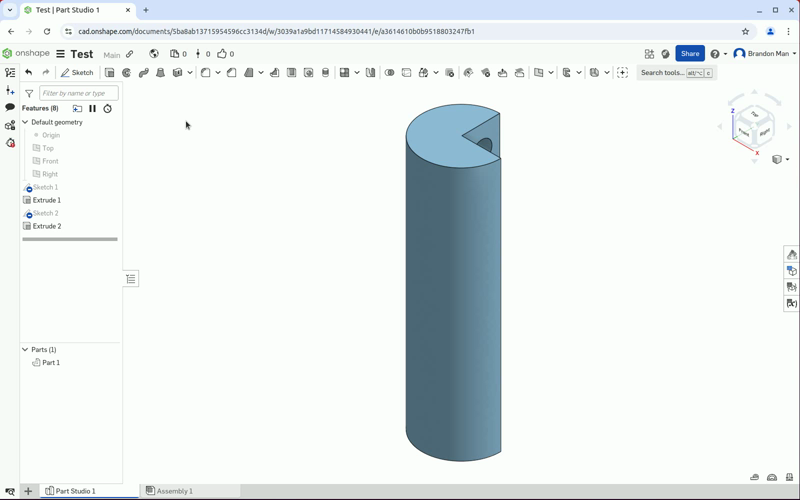
mouse_move(73, 189)
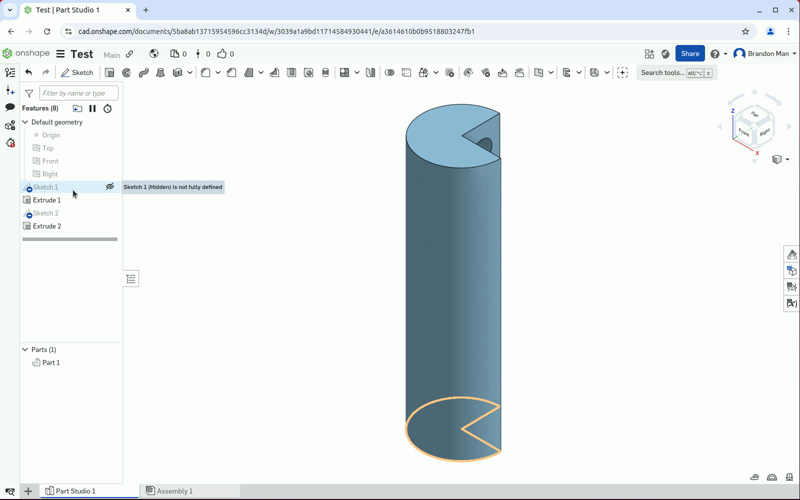
click(73, 189)